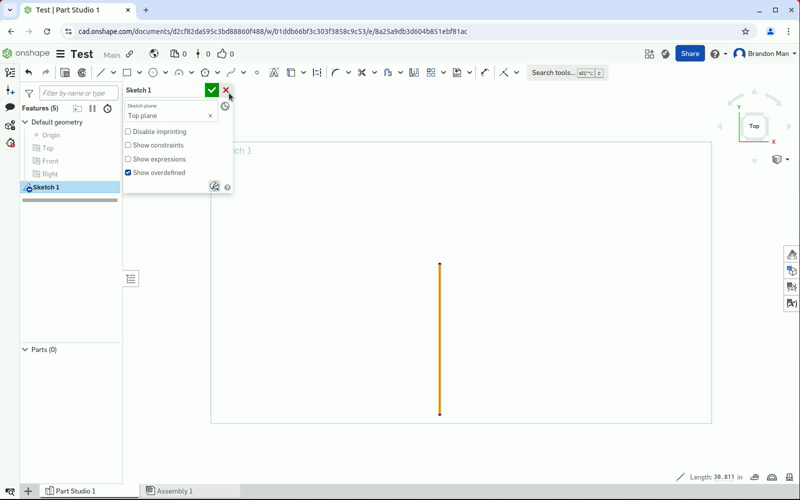
key(shift+h)
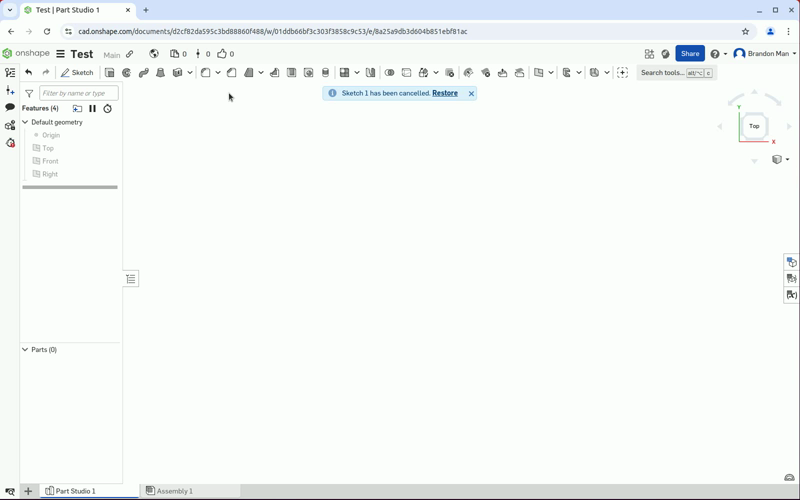
mouse_move(73, 352)
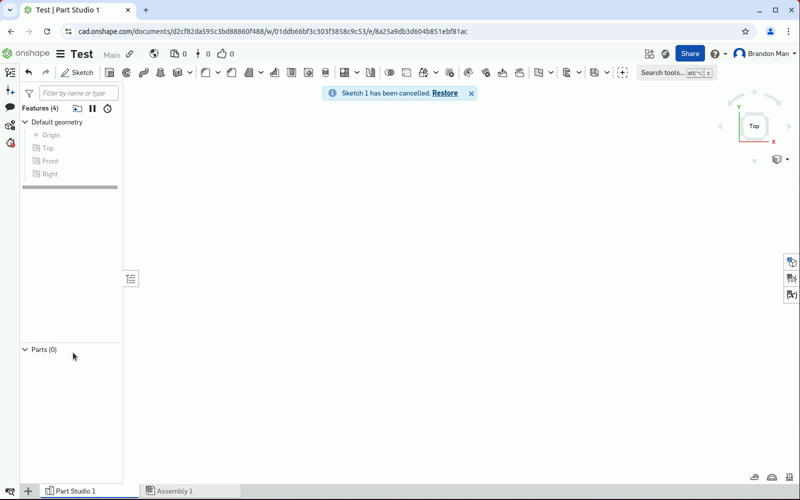
key(y)
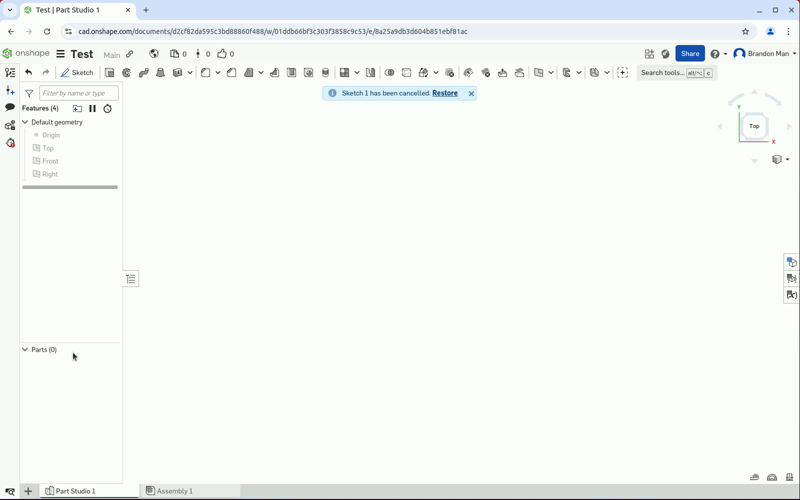
key(shift+p)
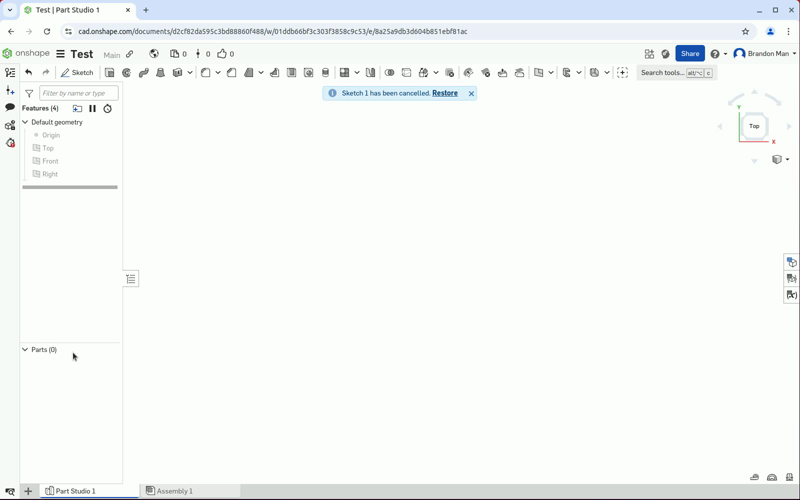
key(space)
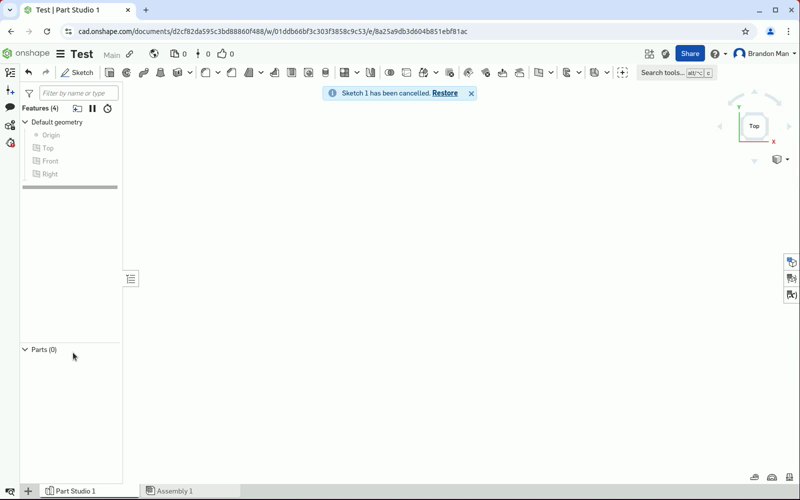
key_down(shift)
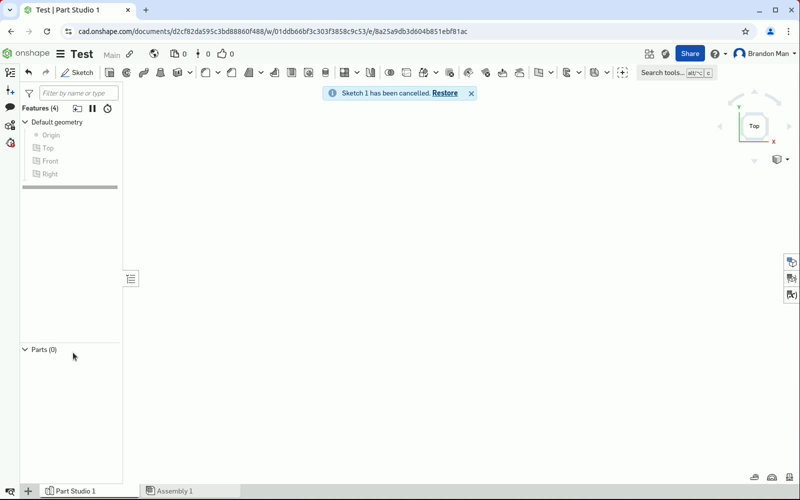
key(up)
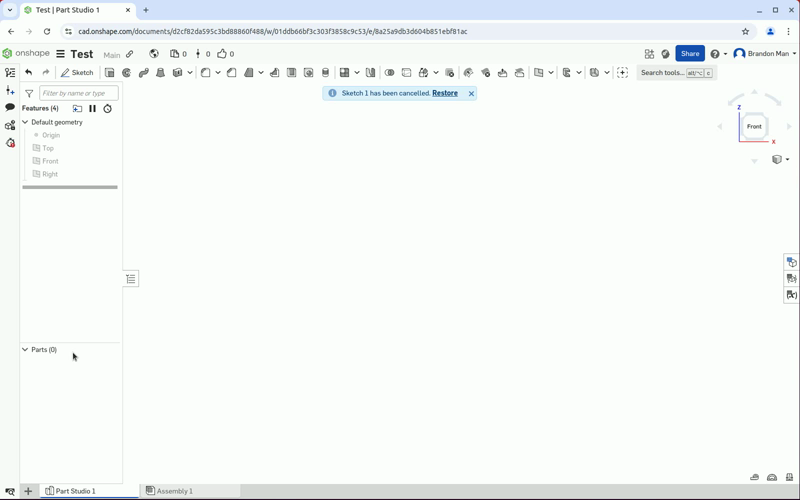
key_up(shift)
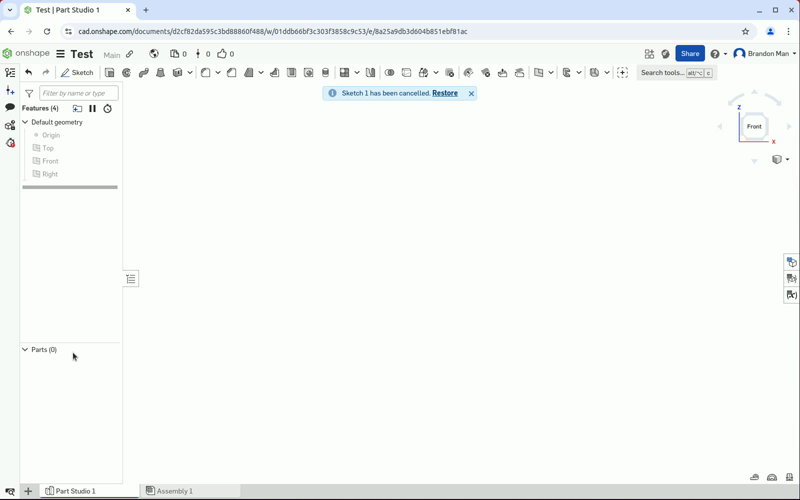
key(space)
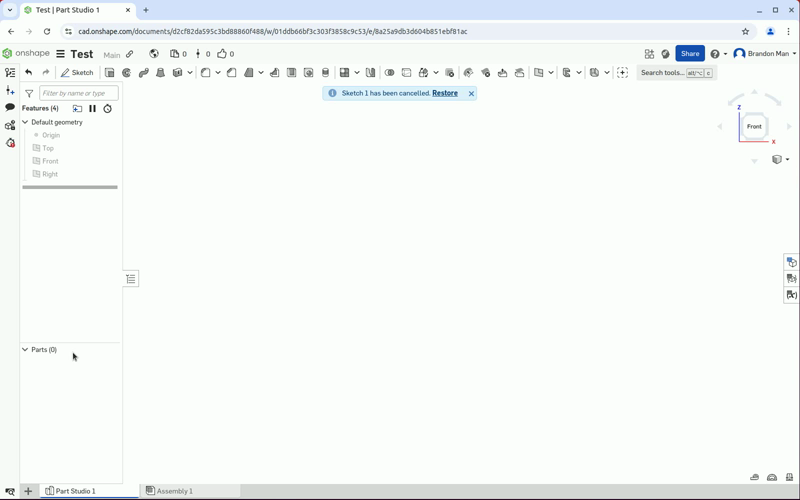
key_down(shift)
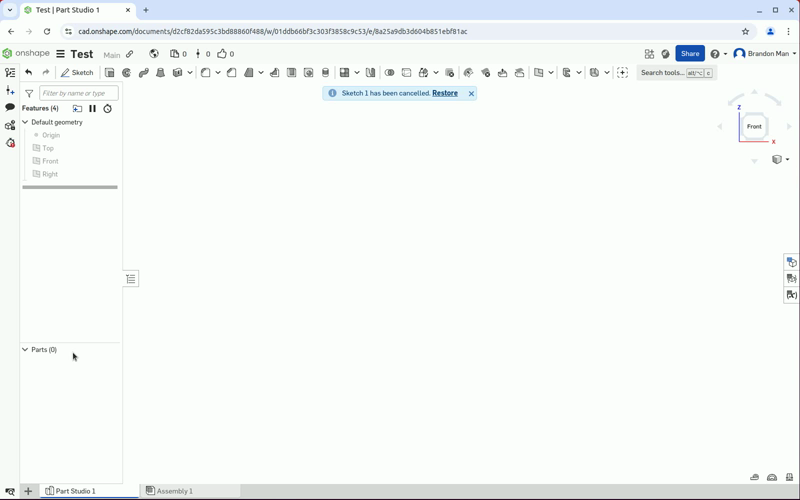
key(left)
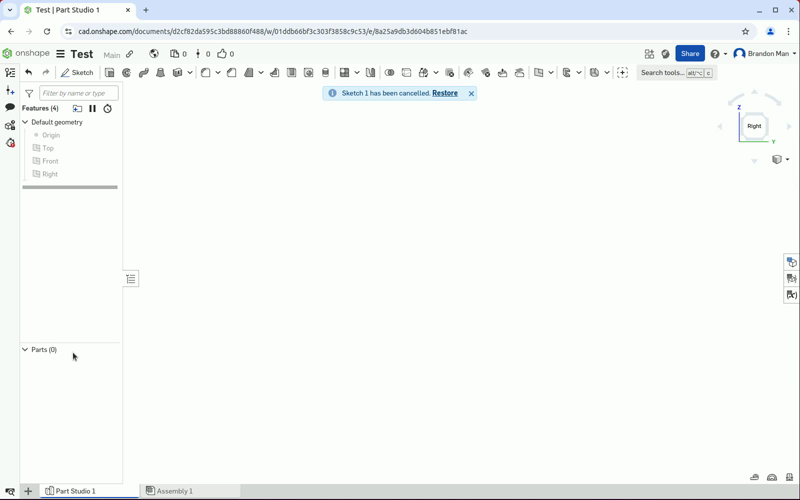
key_up(shift)
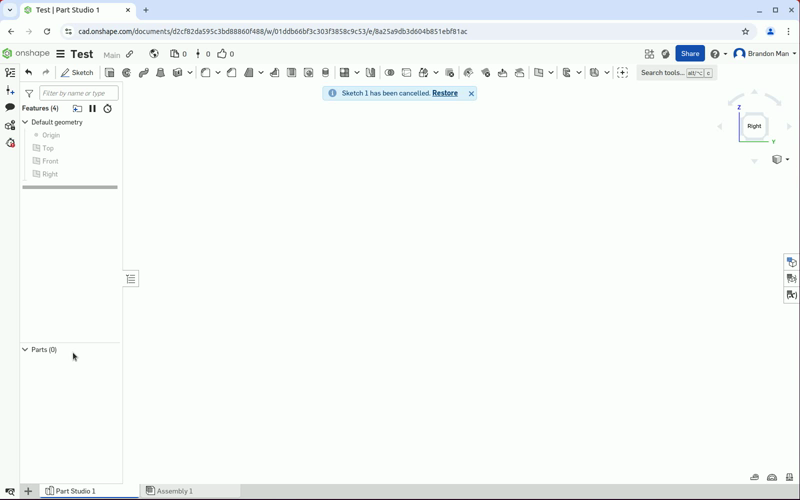
mouse_move(73, 352)
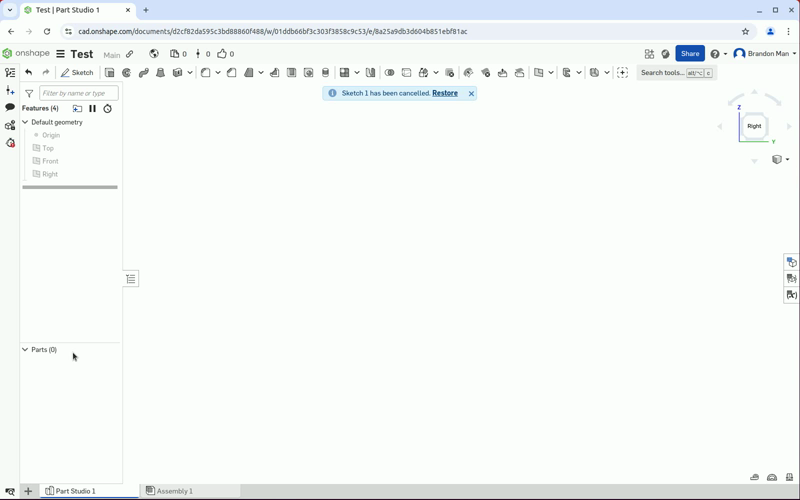
key(shift+y)
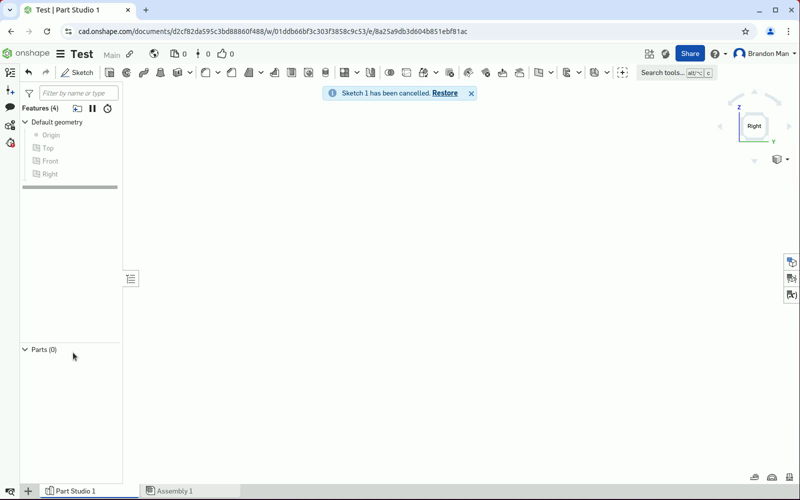
key(shift+s)
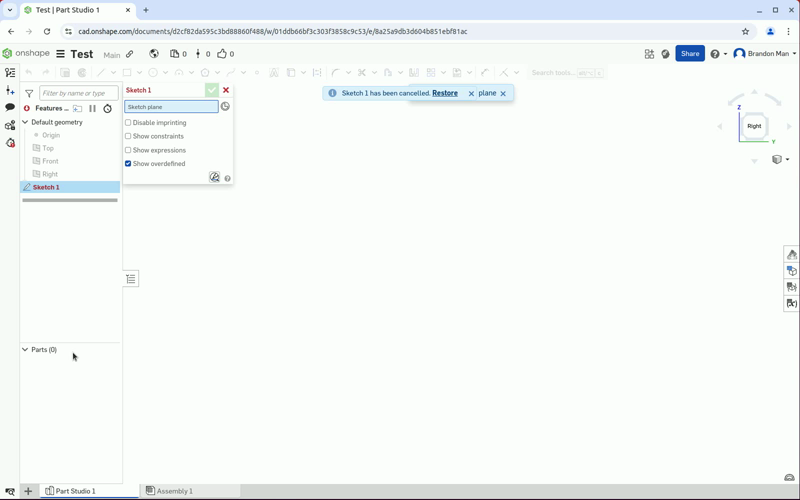
mouse_move(73, 176)
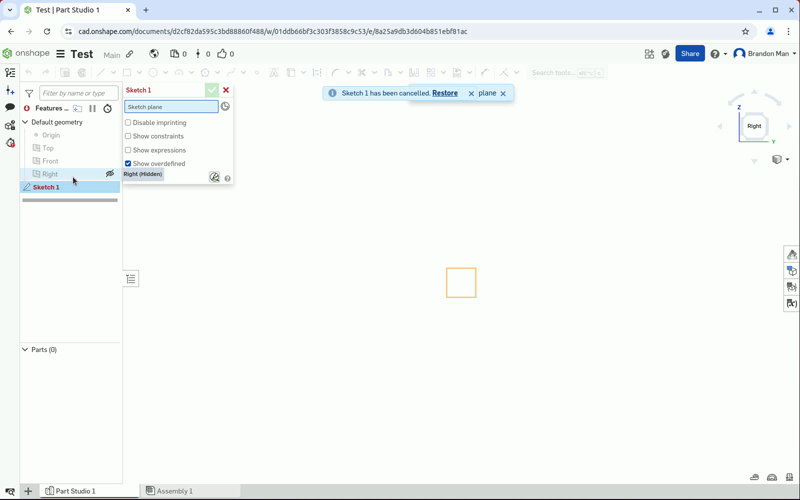
click(73, 176)
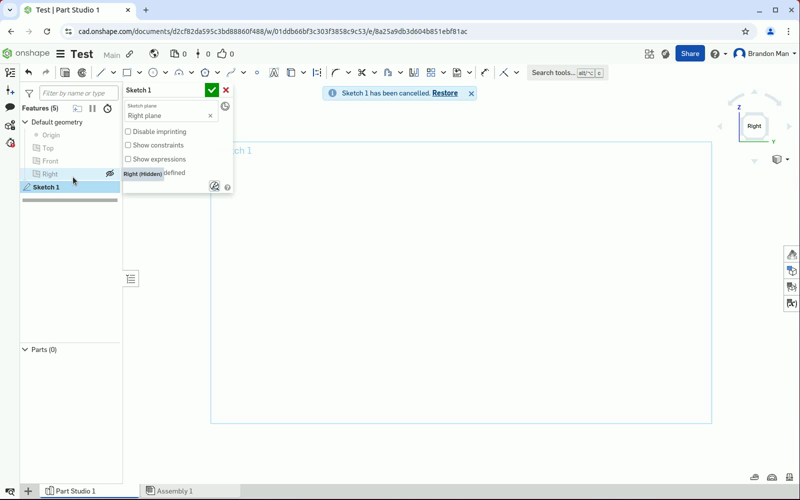
mouse_move(73, 352)
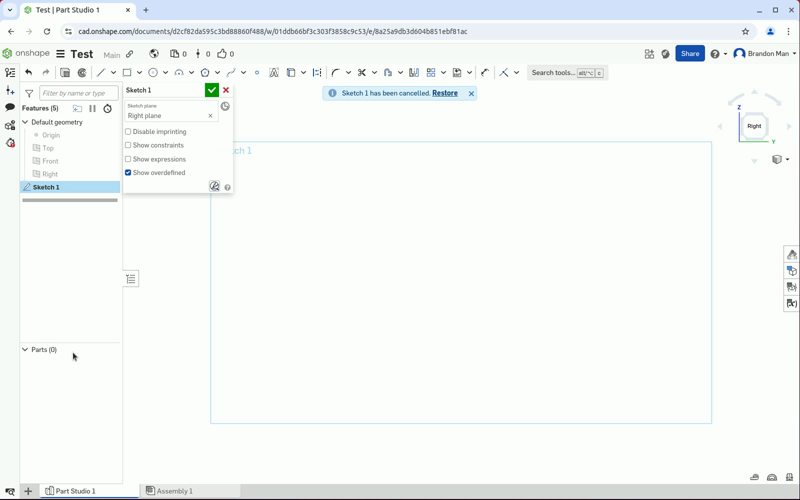
key(y)
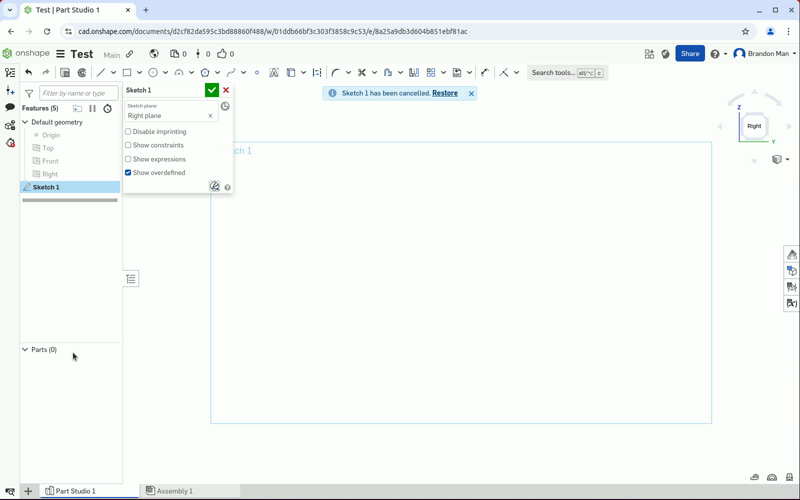
key(l)
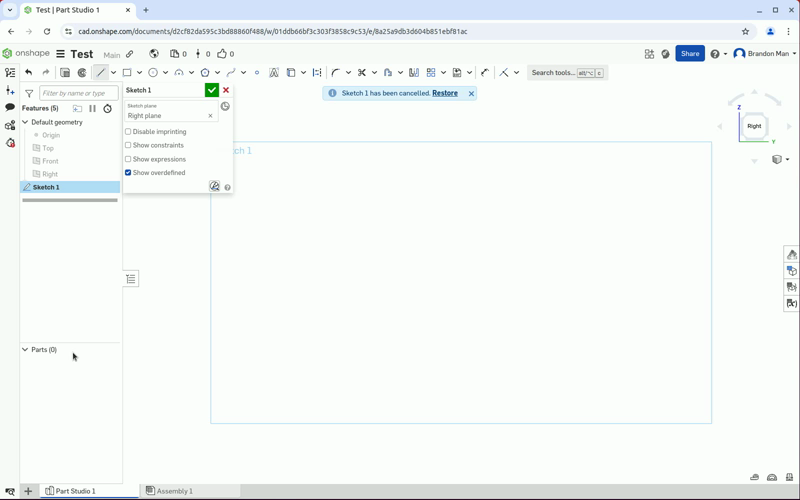
key_down(shift)
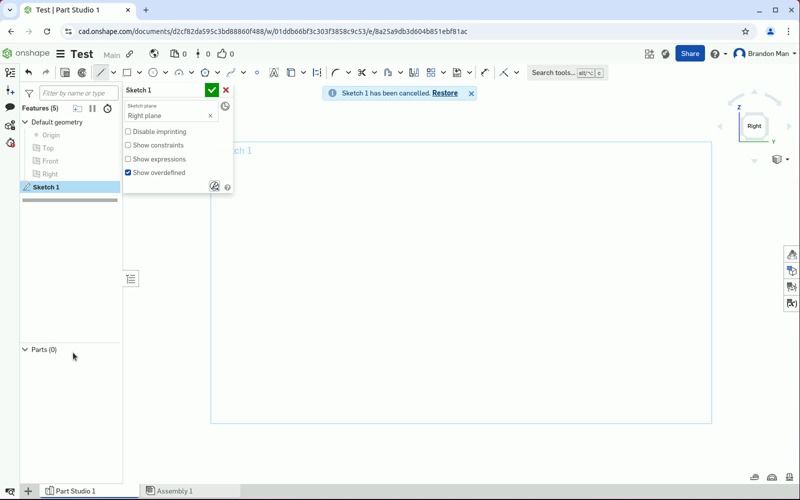
mouse_move(348, 282)
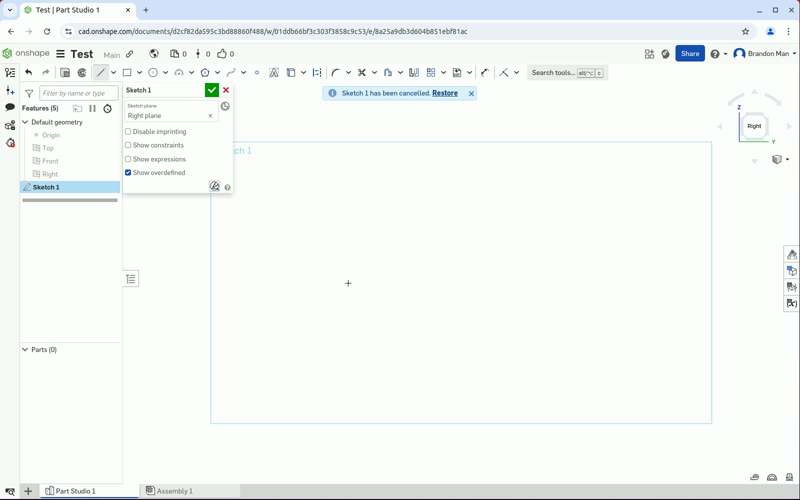
click(348, 282)
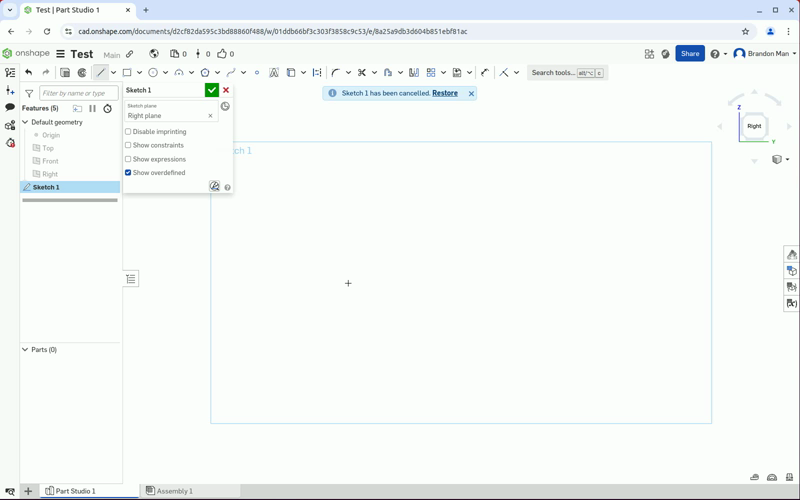
key_up(shift)
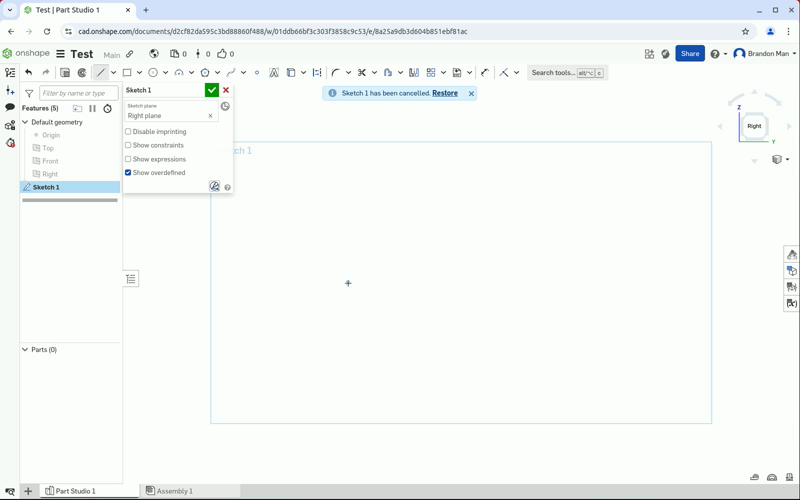
key_down(shift)
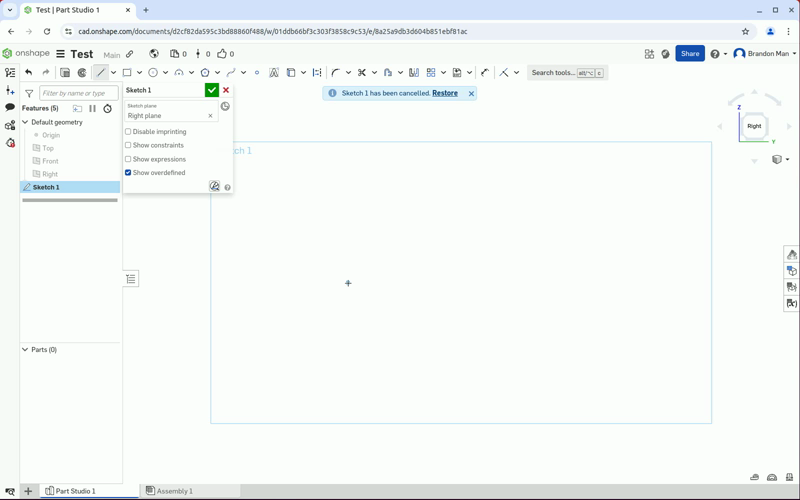
mouse_move(572, 282)
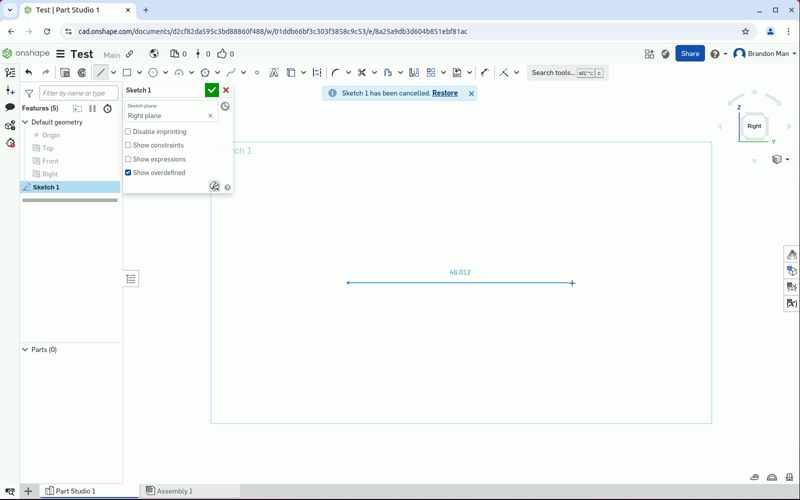
click(572, 282)
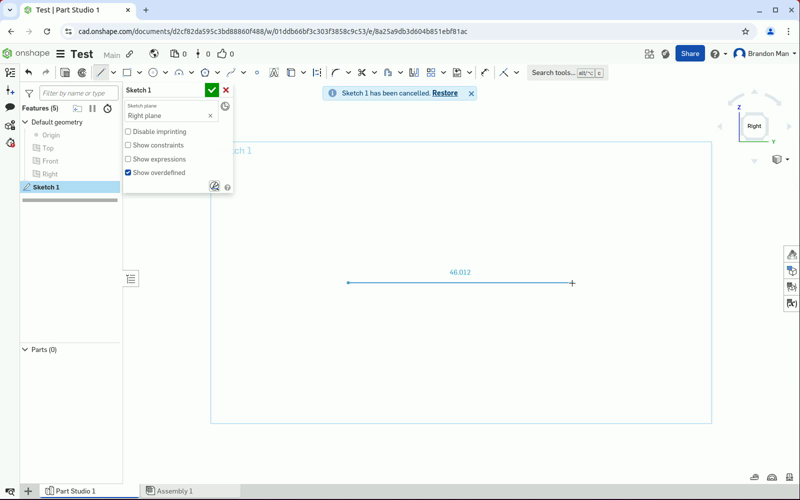
key_up(shift)
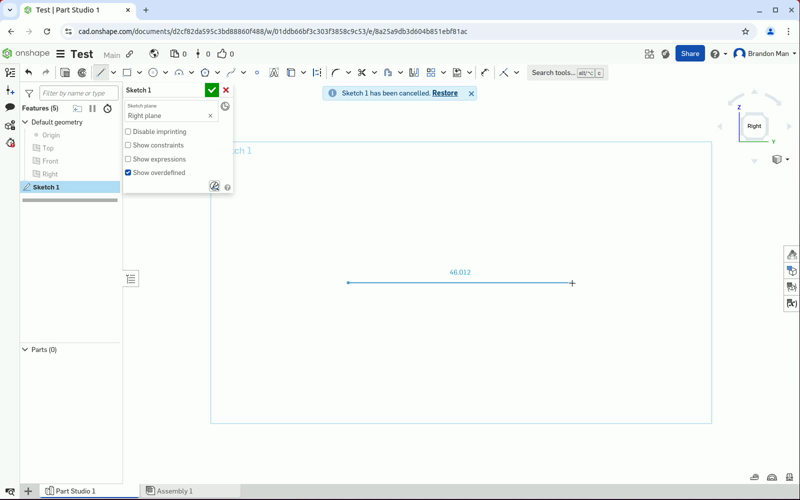
key_down(shift)
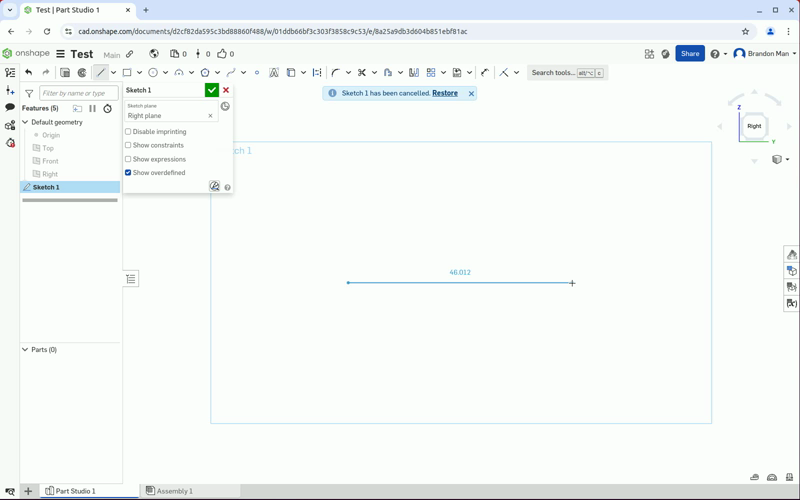
mouse_move(589, 282)
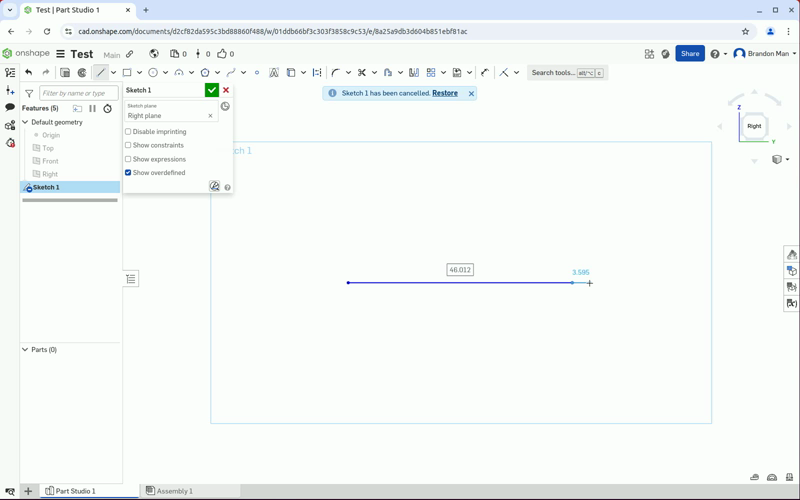
mouse_move(572, 268)
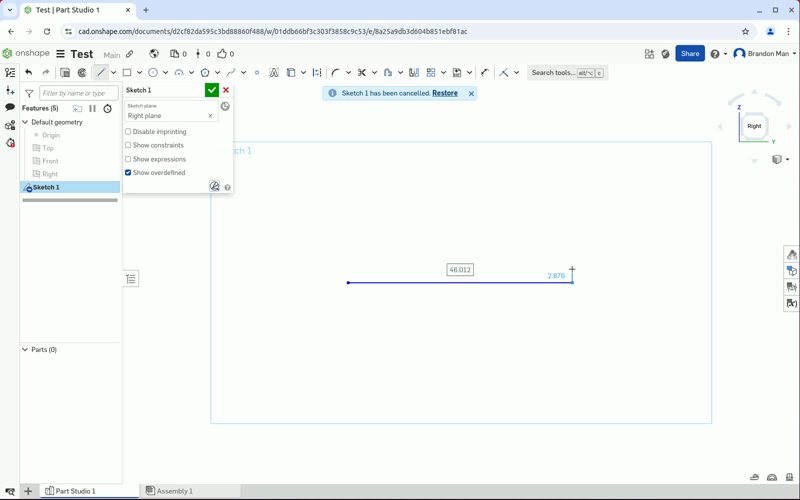
click(572, 268)
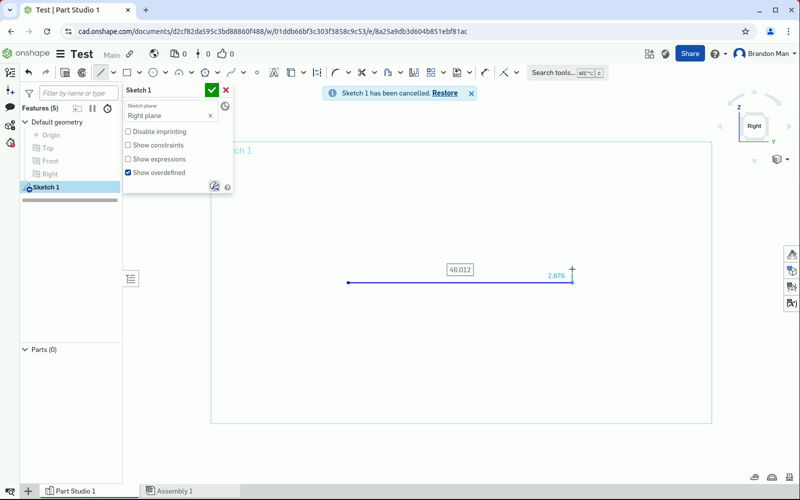
key_up(shift)
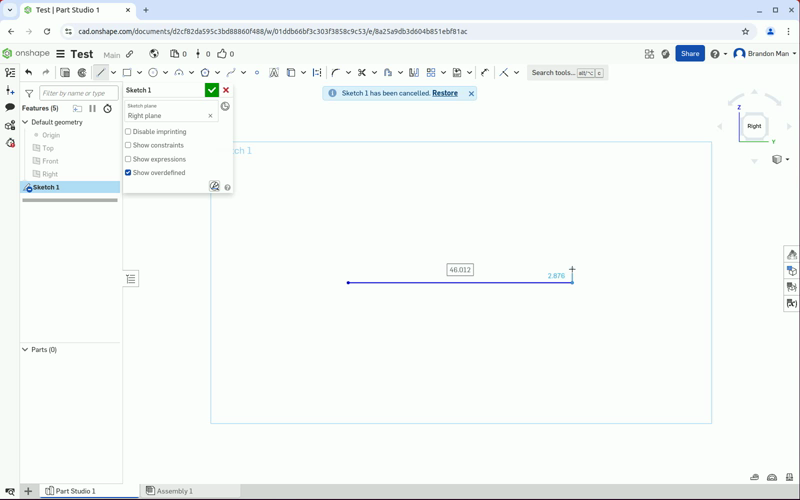
key_down(shift)
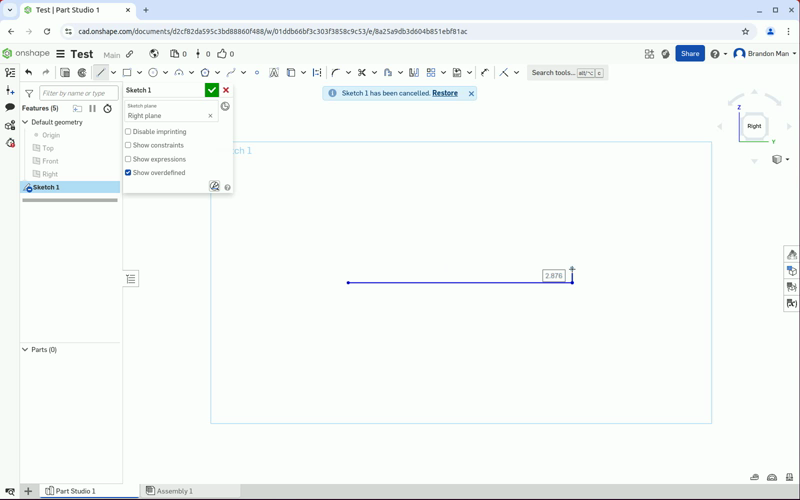
mouse_move(348, 231)
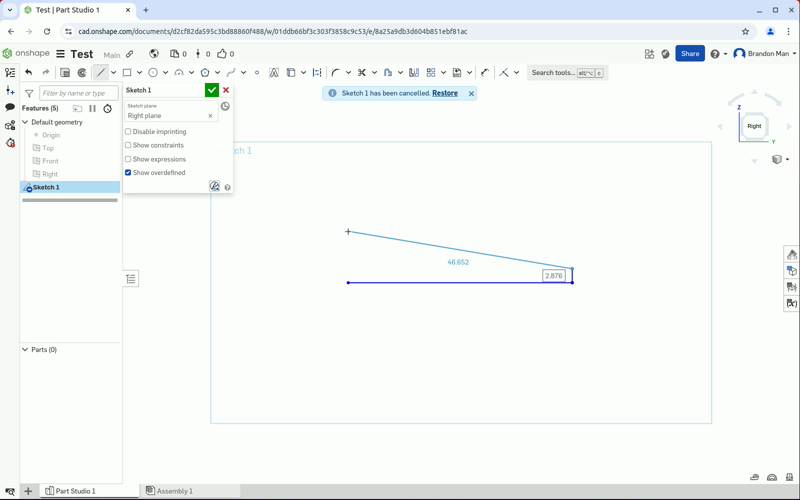
click(348, 231)
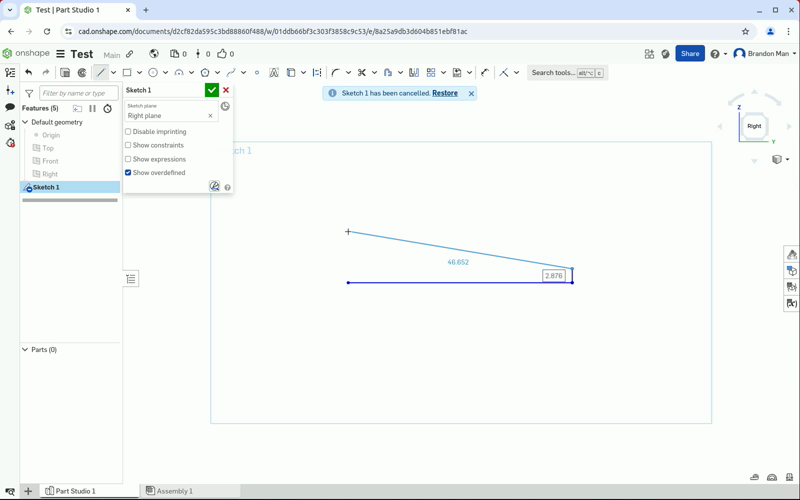
key_up(shift)
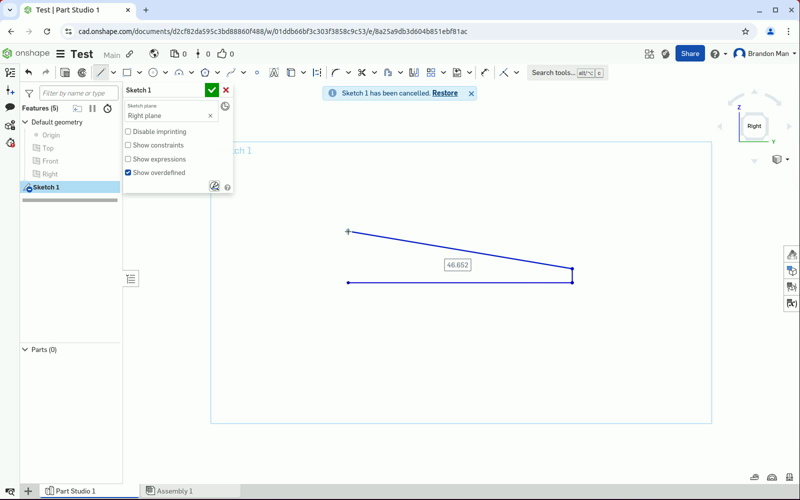
mouse_move(378, 231)
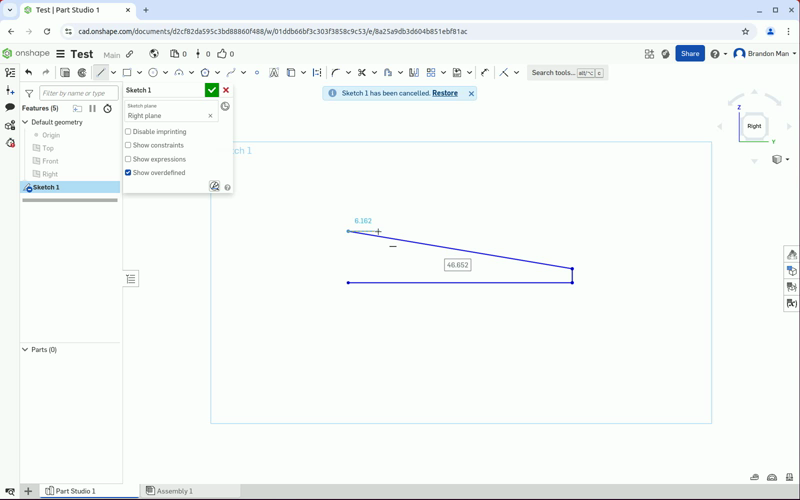
key_down(shift)
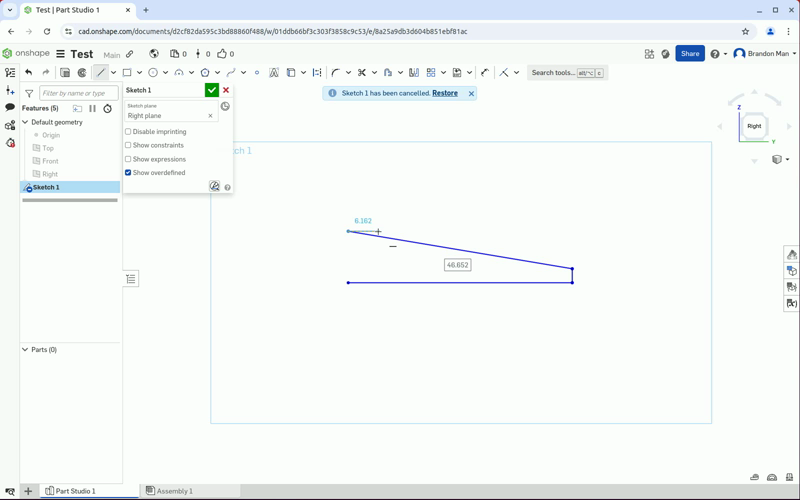
mouse_move(348, 282)
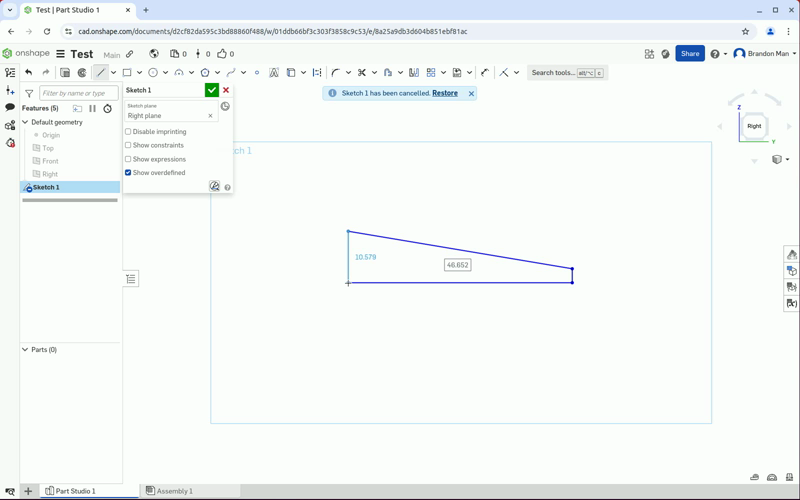
key_up(shift)
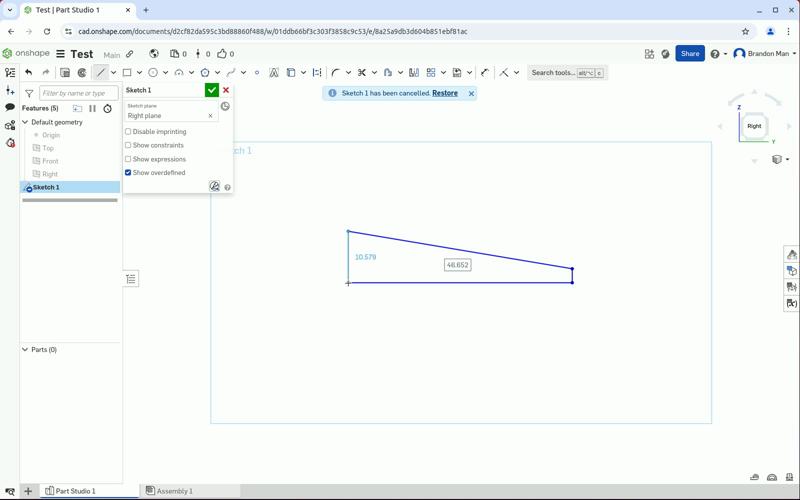
click(348, 282)
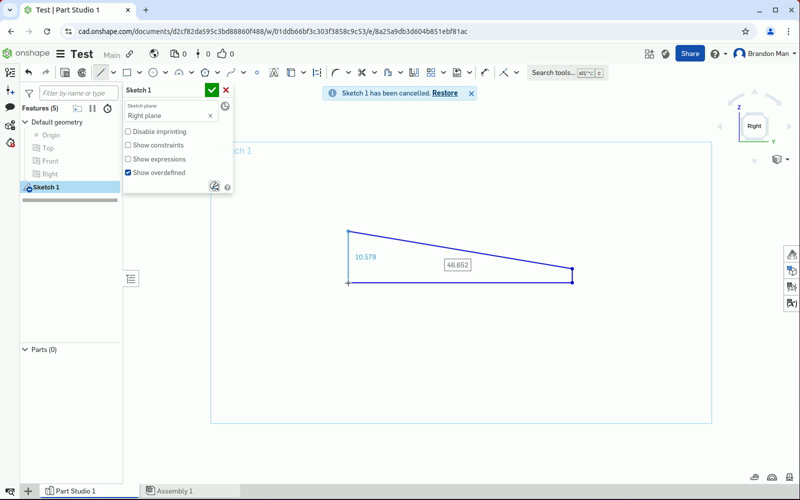
key(esc)
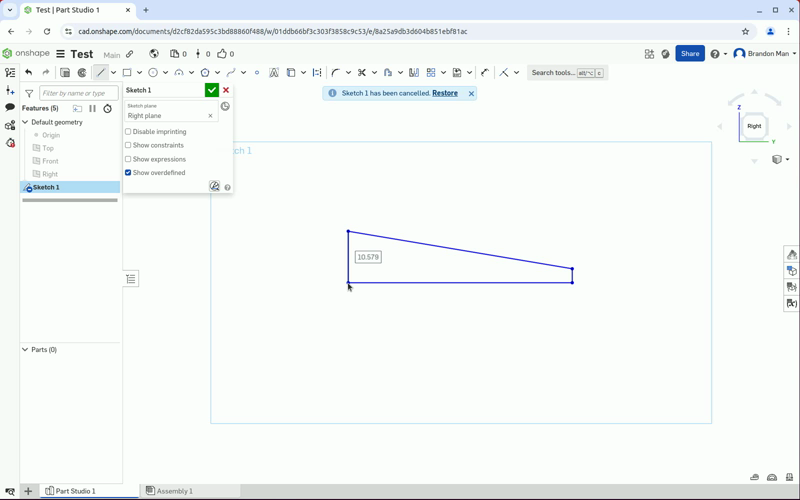
mouse_move(426, 262)
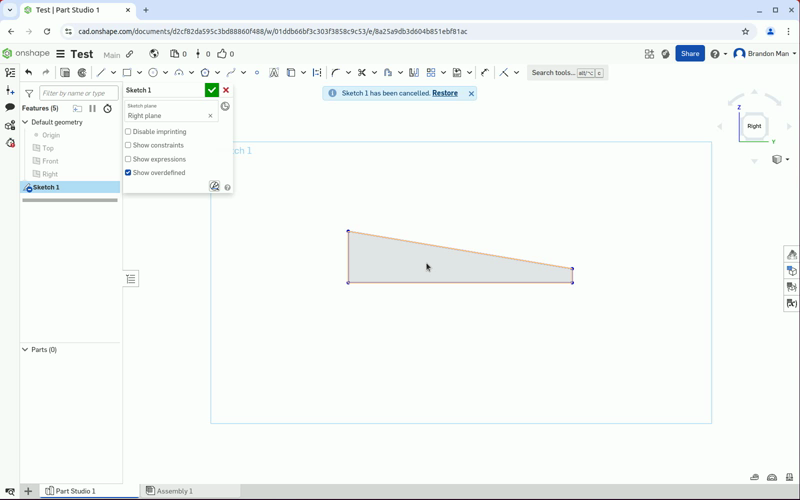
click(426, 262)
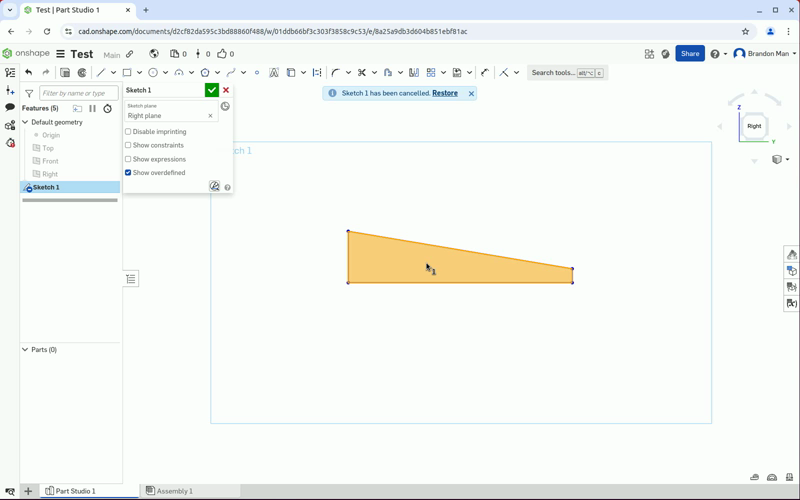
mouse_move(73, 352)
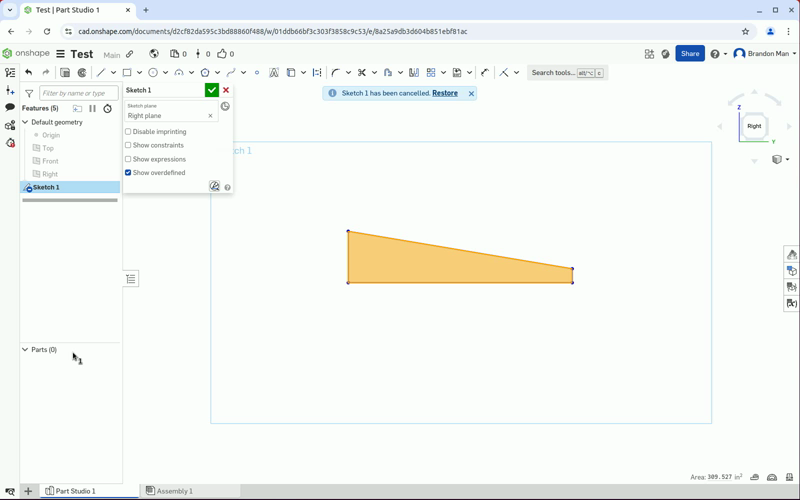
key(shift+y)
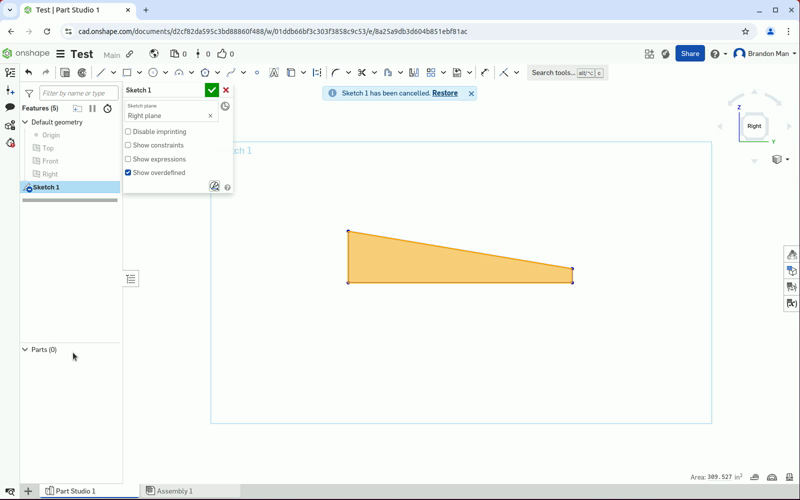
key(shift+e)
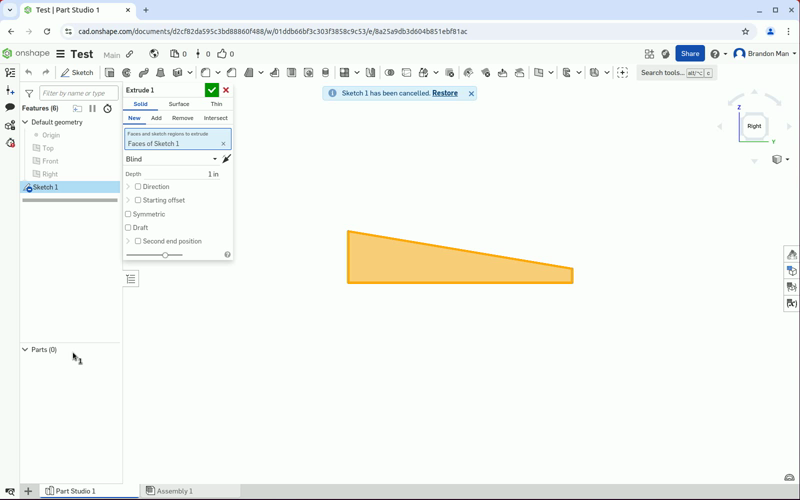
mouse_move(143, 106)
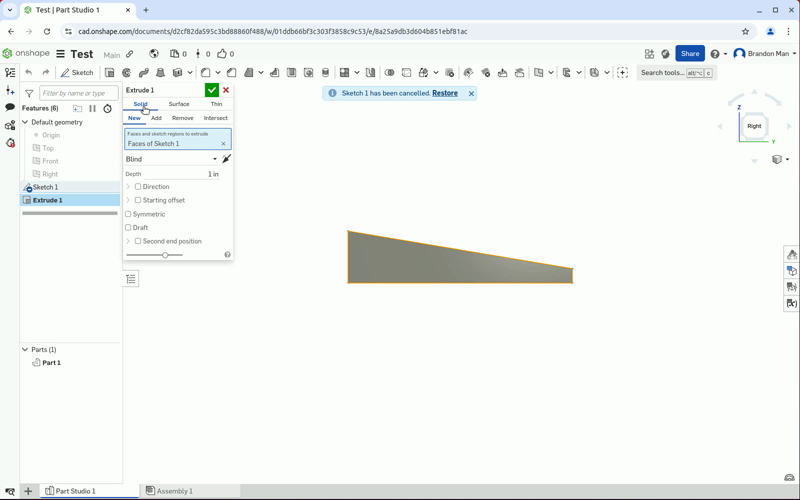
click(143, 106)
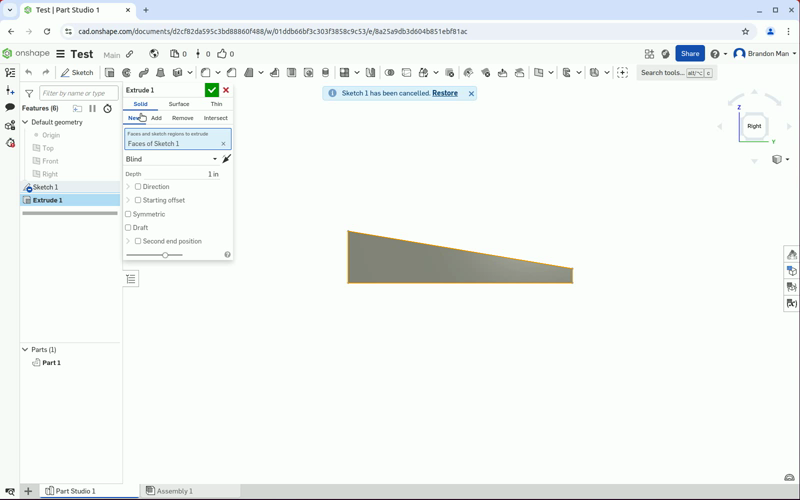
mouse_move(137, 120)
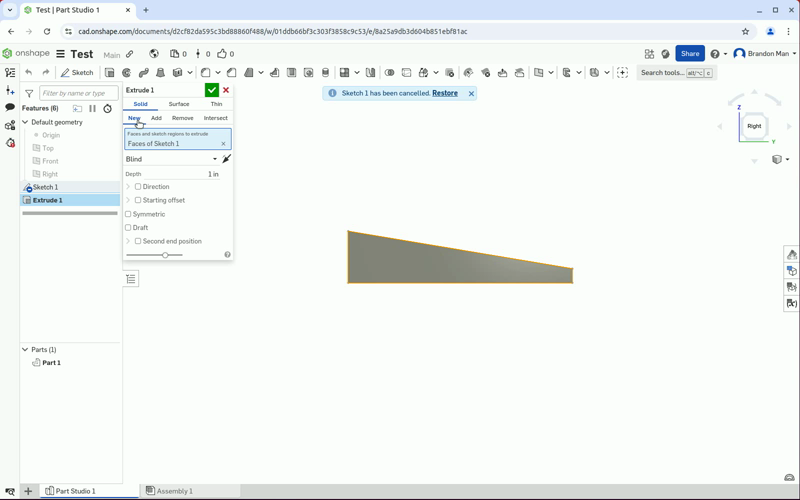
click(137, 120)
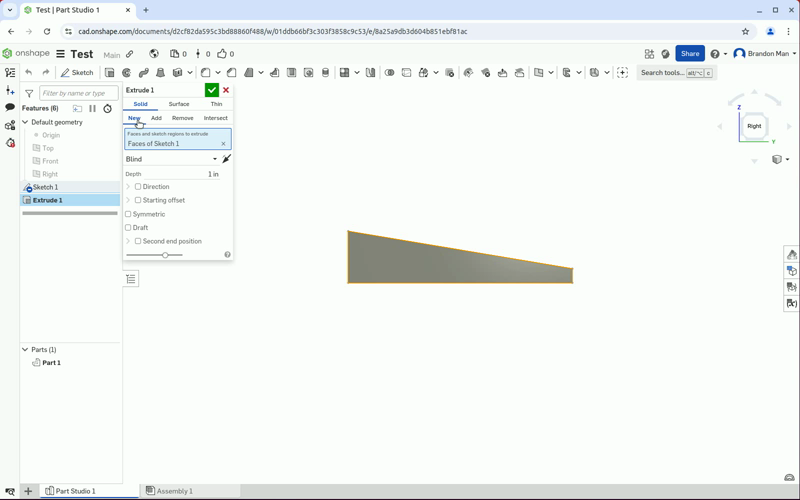
key(tab, 4)
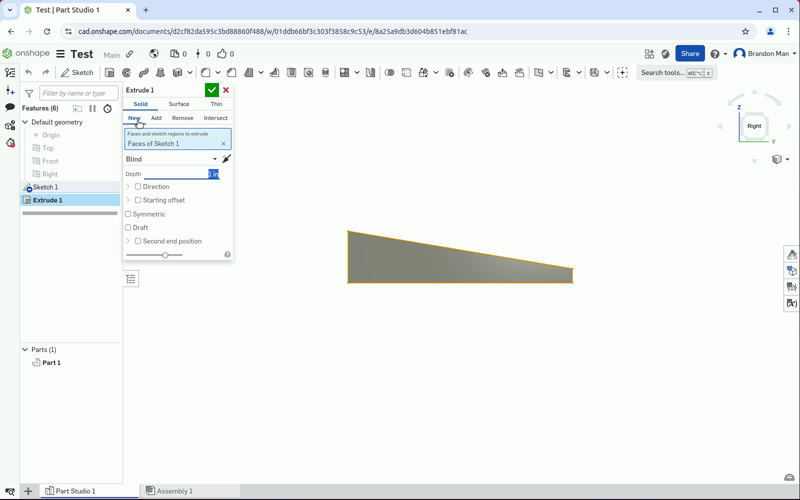
text(6.74)
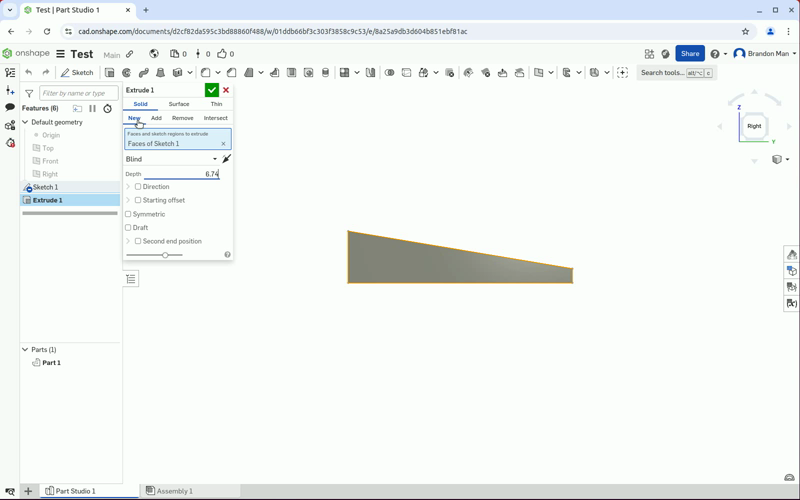
key(tab, 3)
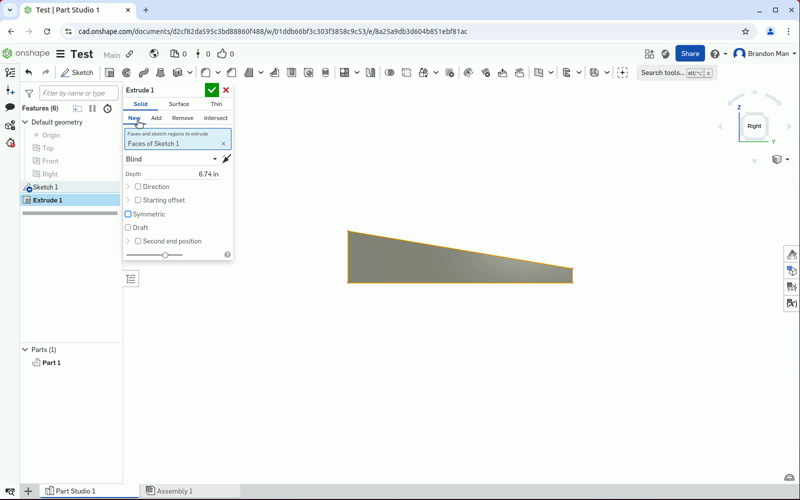
key(space)
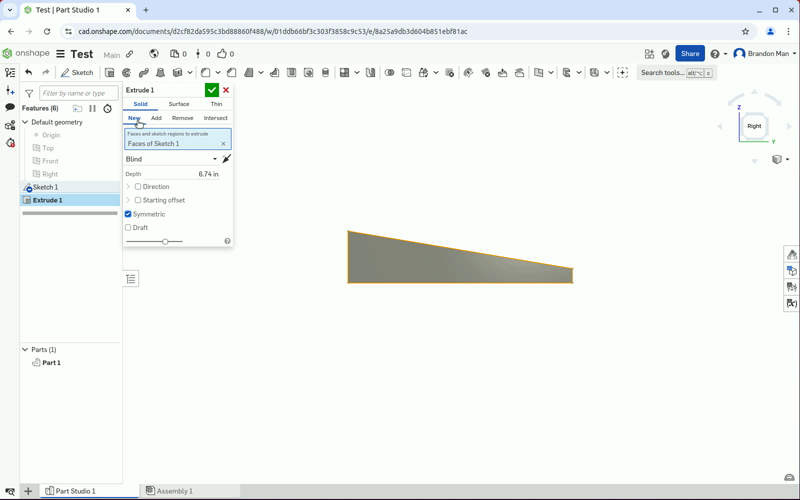
key(enter)
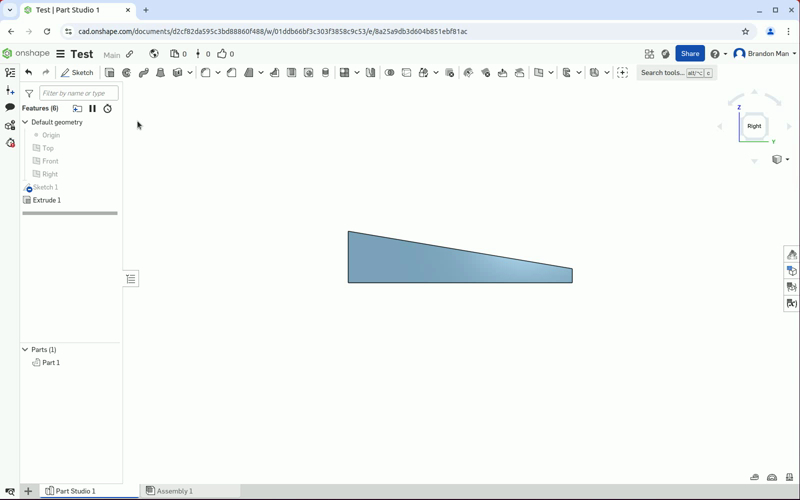
key(shift+h)
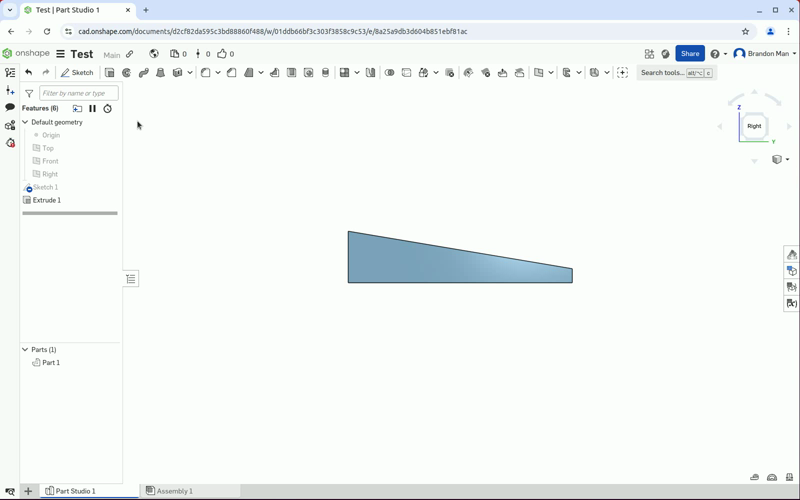
key(shift+h)
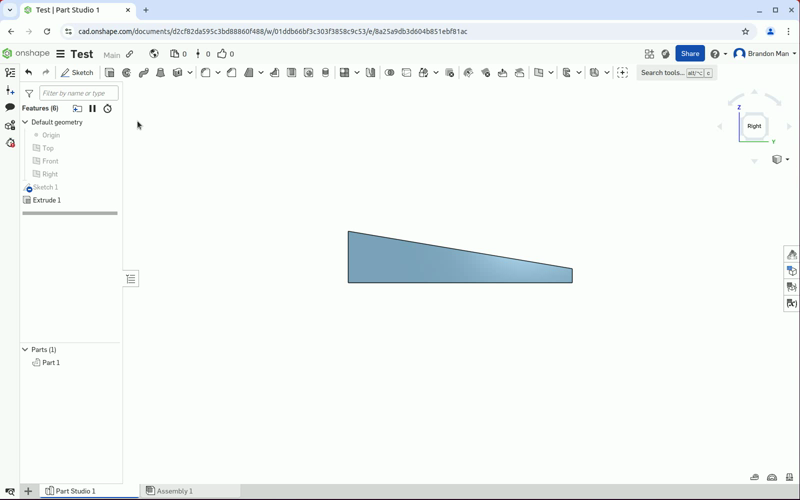
mouse_move(73, 189)
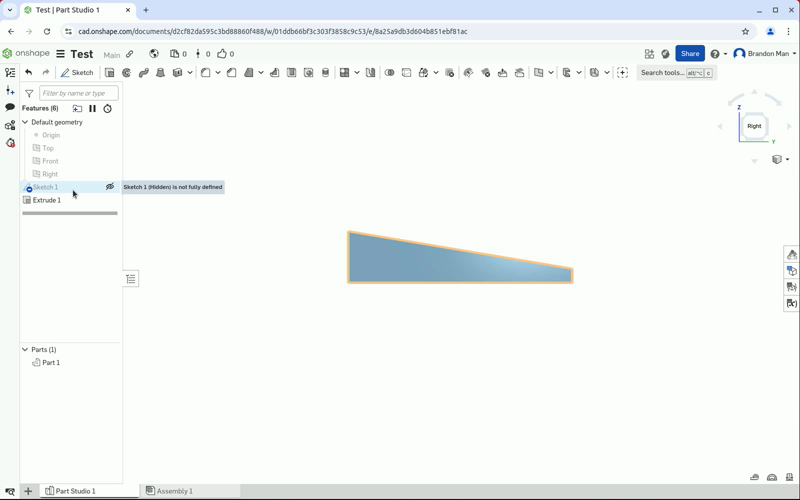
click(73, 189)
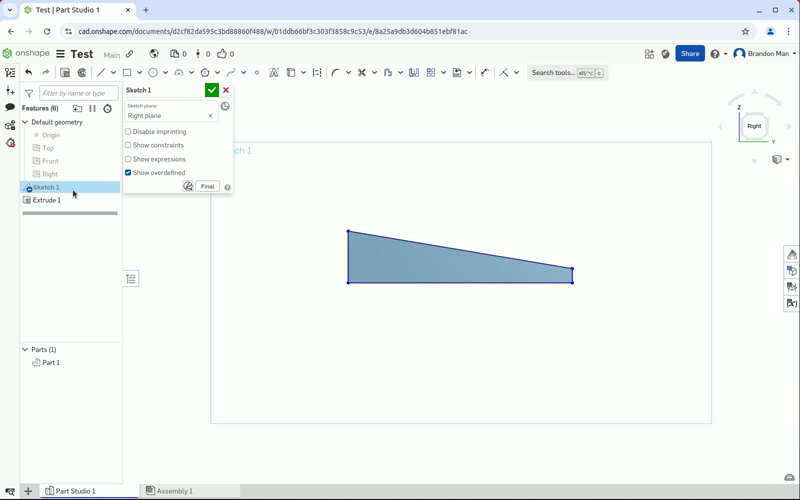
mouse_move(229, 92)
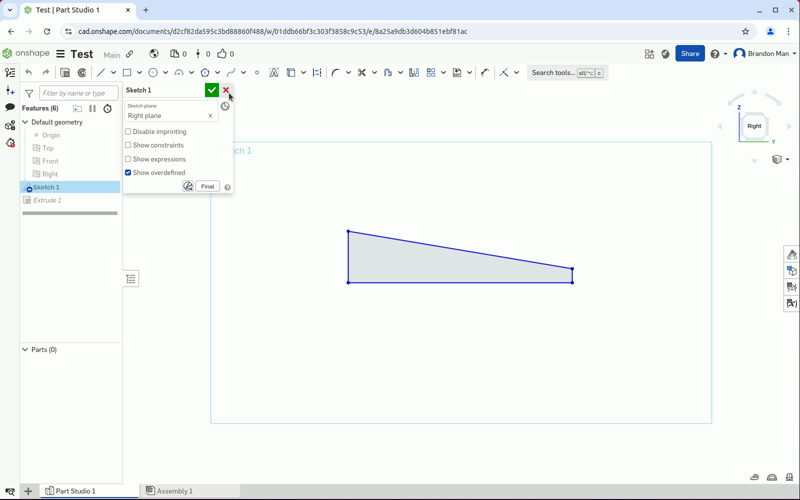
click(229, 92)
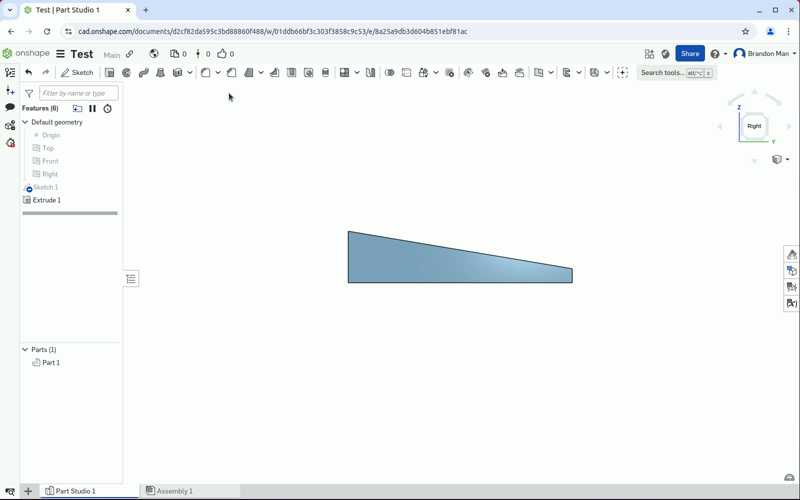
mouse_move(73, 352)
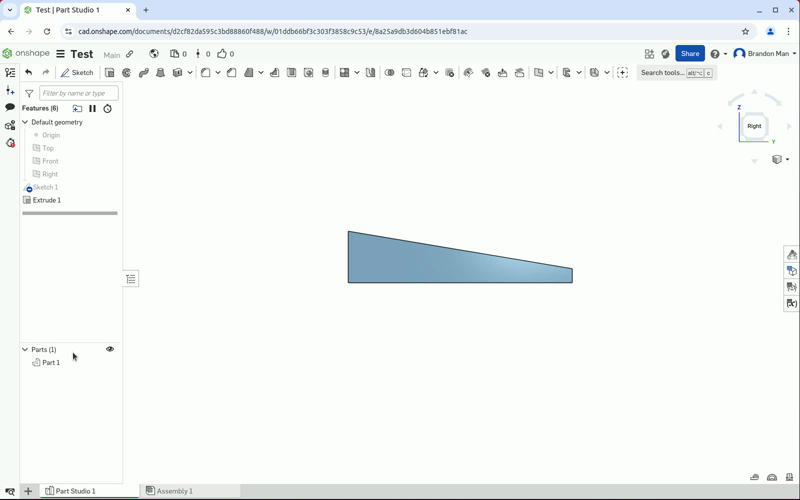
key(y)
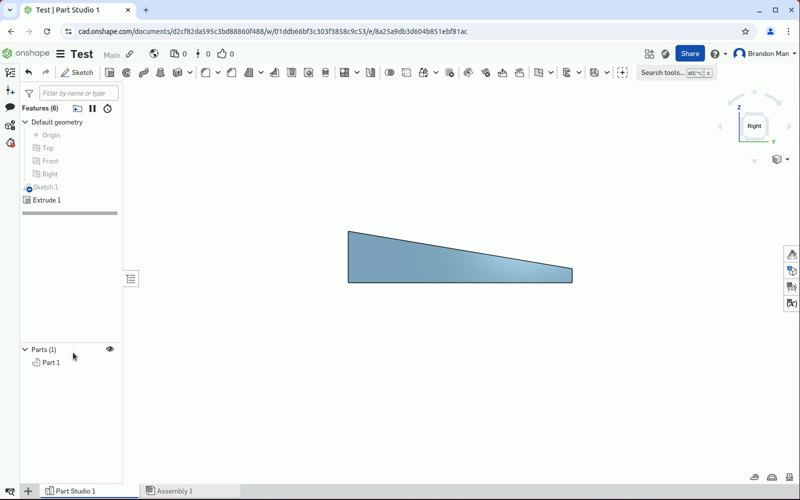
key(shift+p)
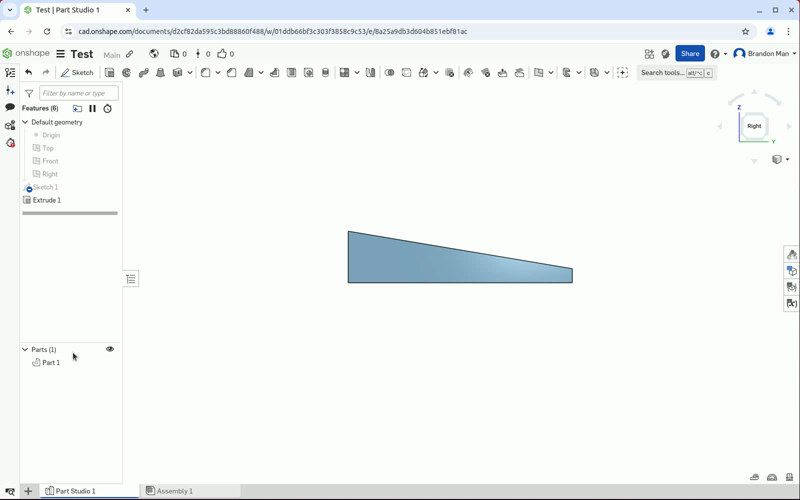
key(space)
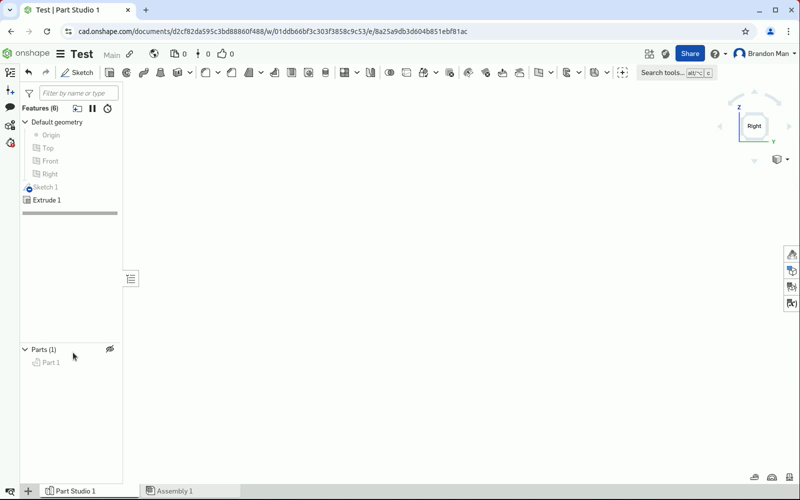
key_down(shift)
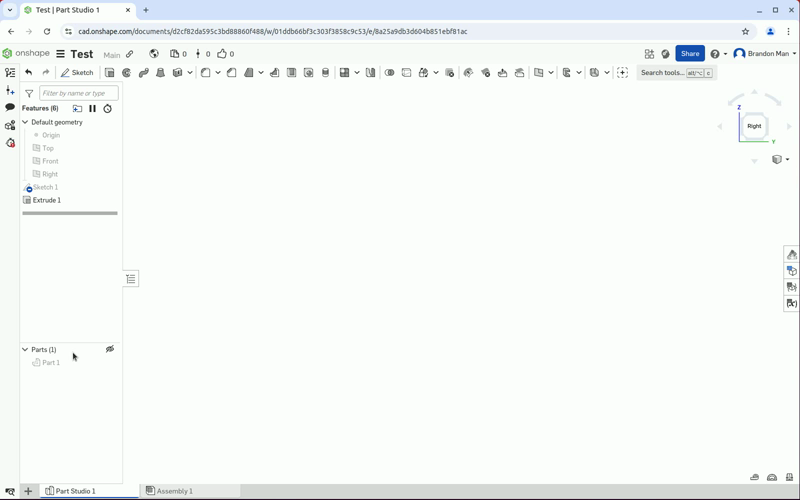
key(right)
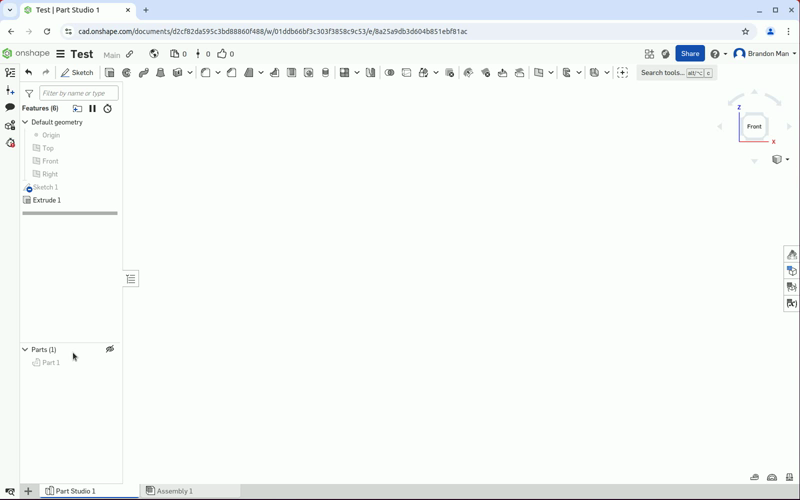
key_up(shift)
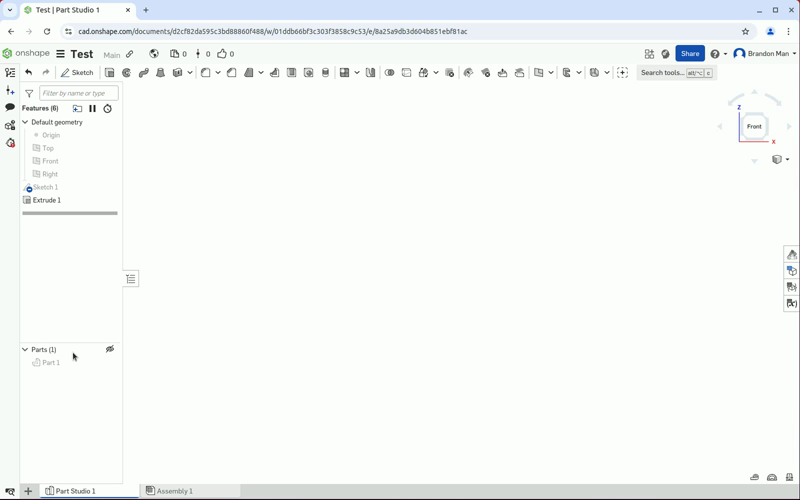
mouse_move(73, 352)
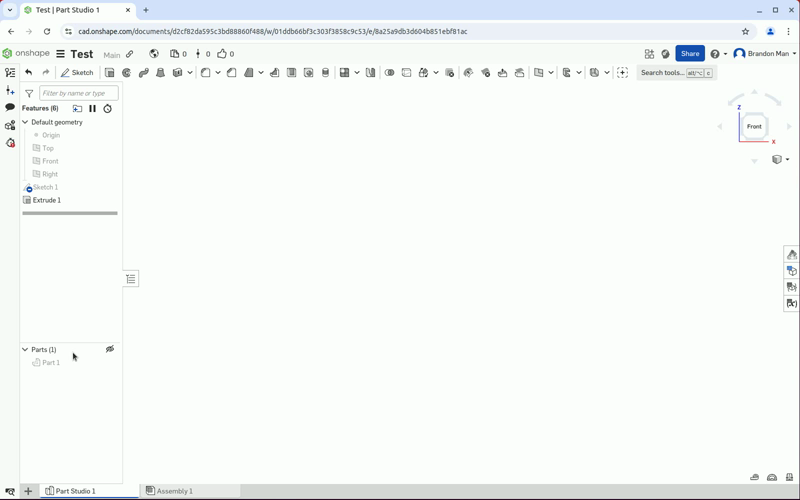
key(shift+y)
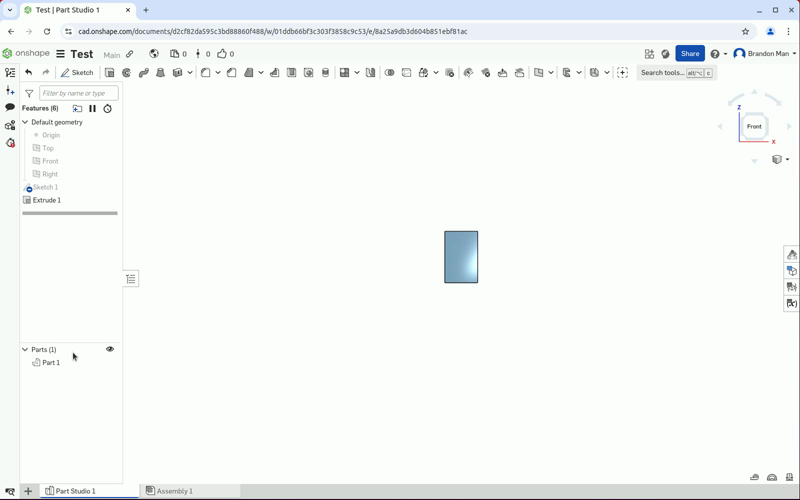
mouse_move(541, 75)
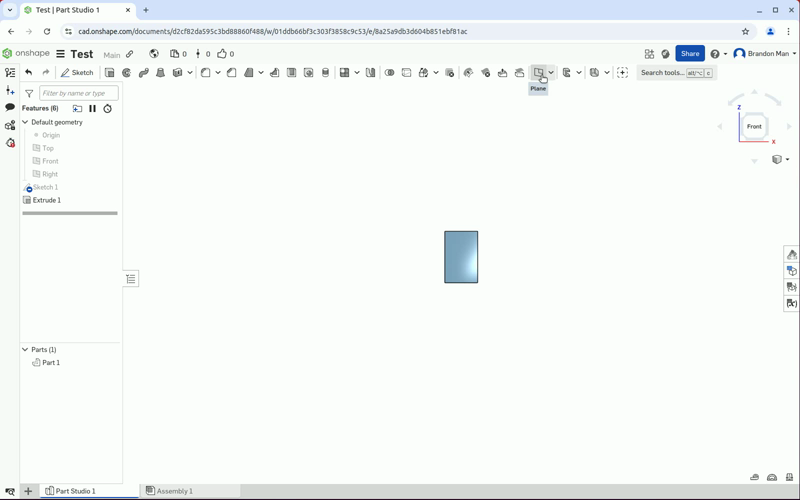
click(541, 75)
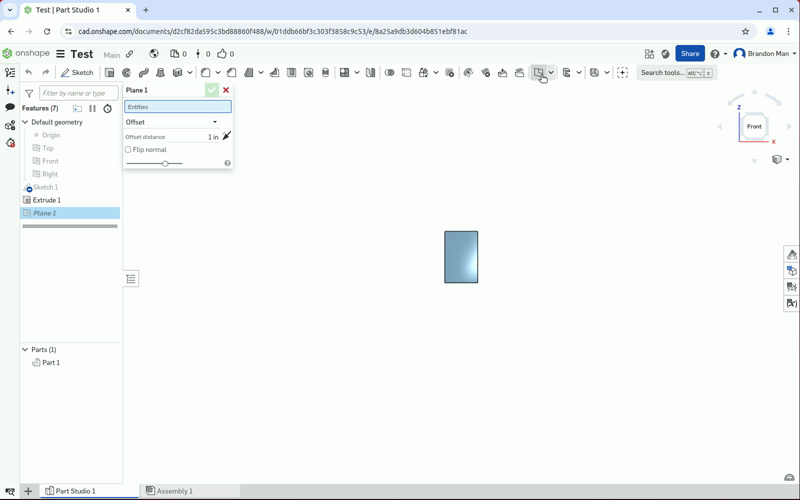
mouse_move(73, 163)
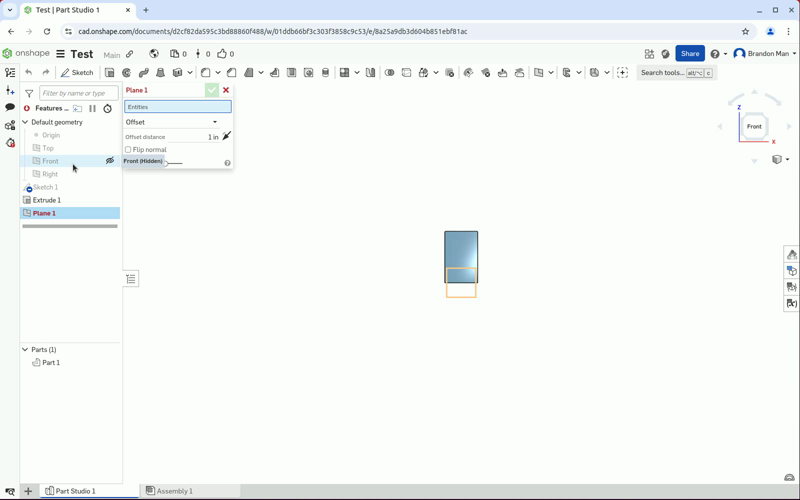
click(73, 163)
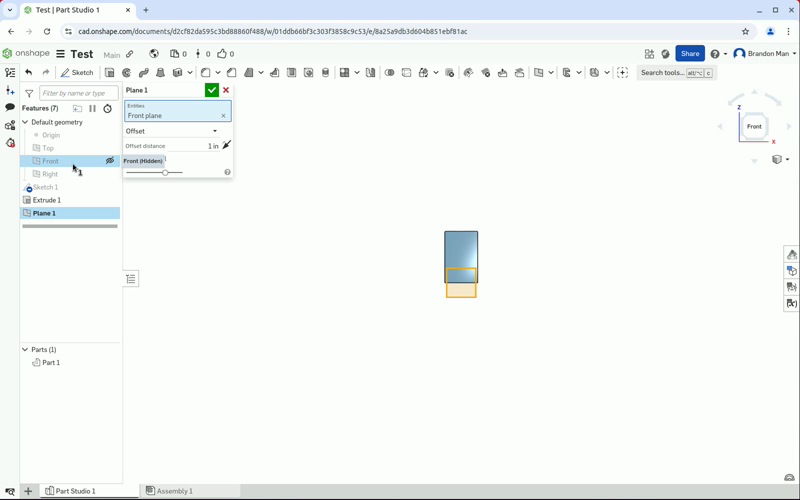
key(tab, 2)
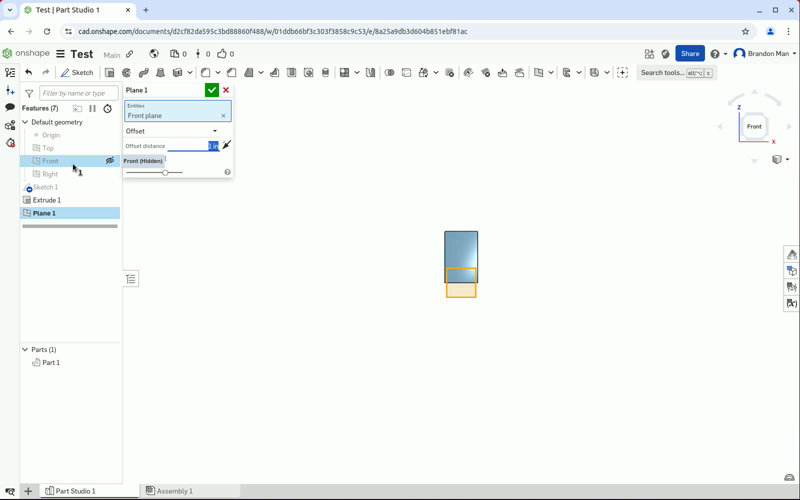
text(23.108)
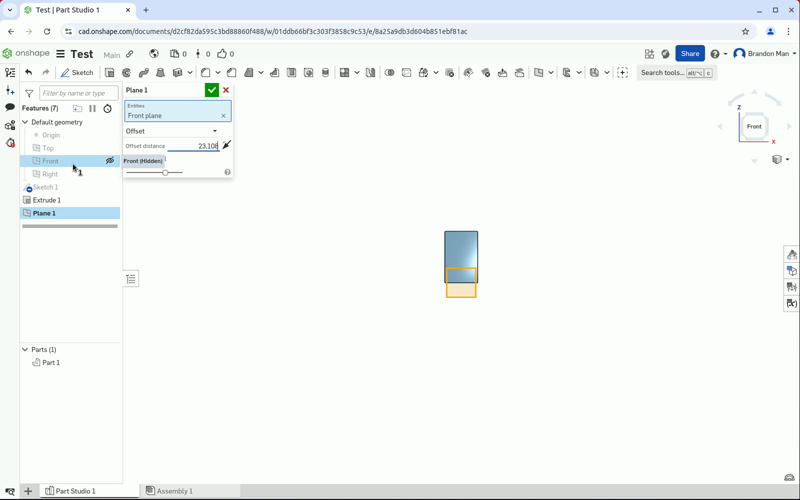
key(enter, 2)
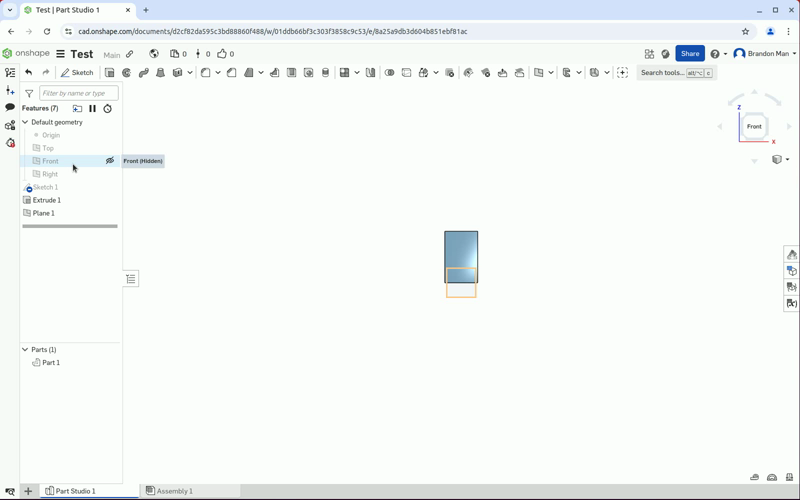
key(shift+s)
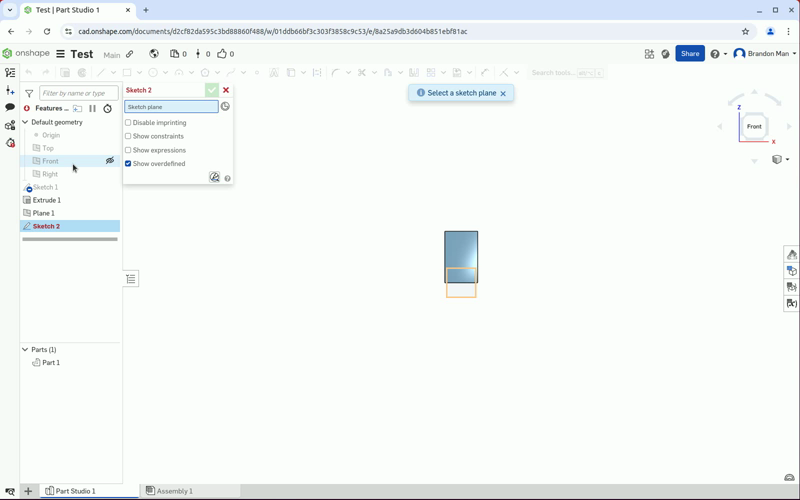
mouse_move(73, 215)
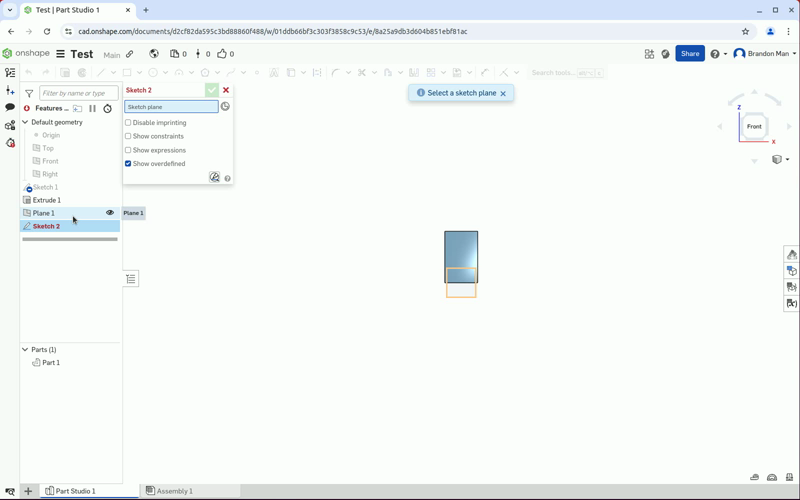
click(73, 215)
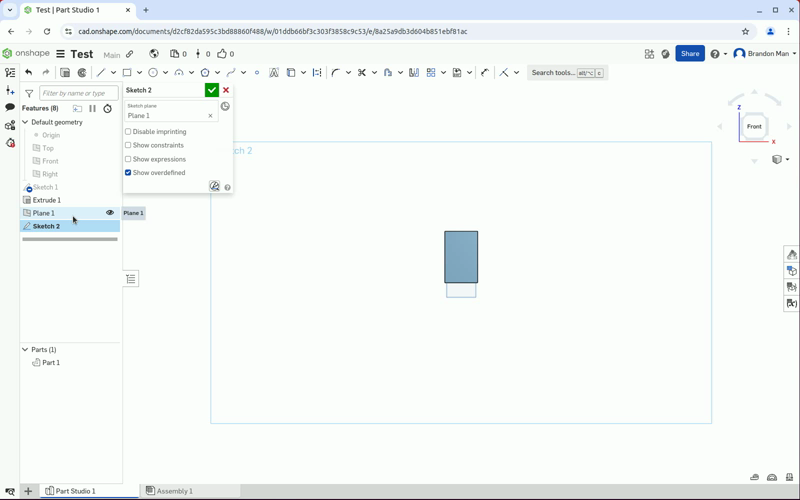
mouse_move(73, 352)
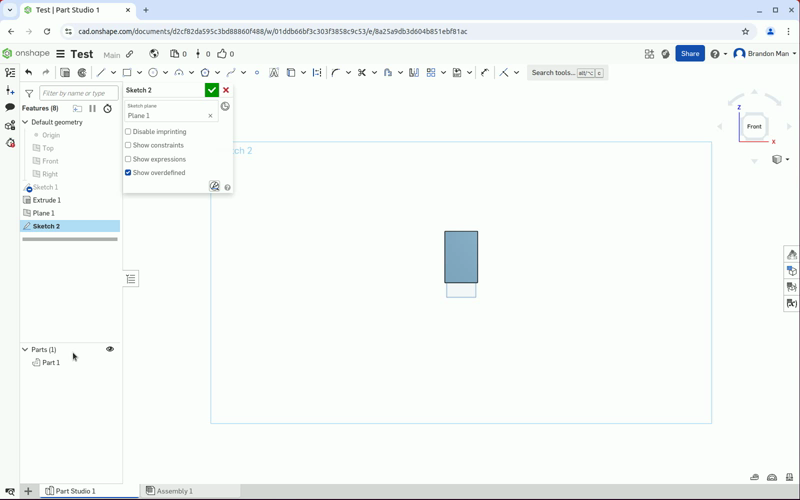
key(y)
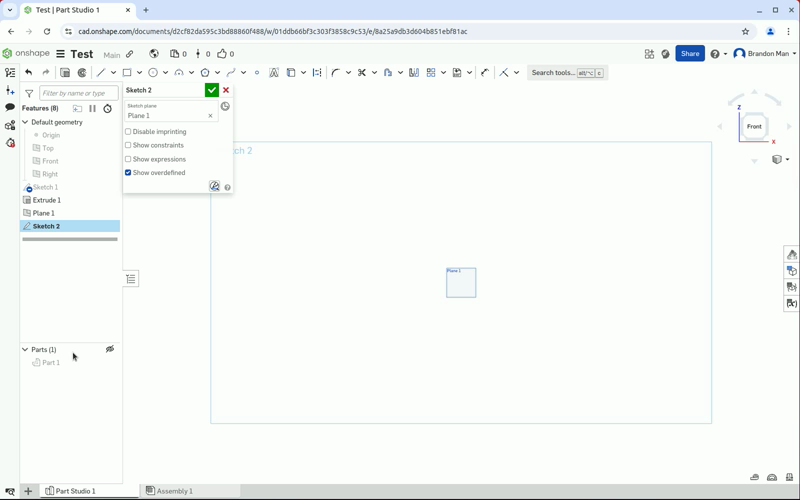
key(c)
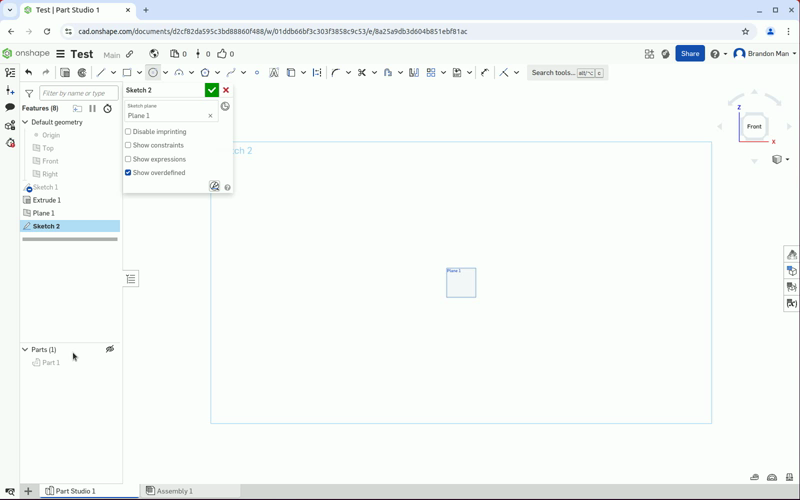
key_down(shift)
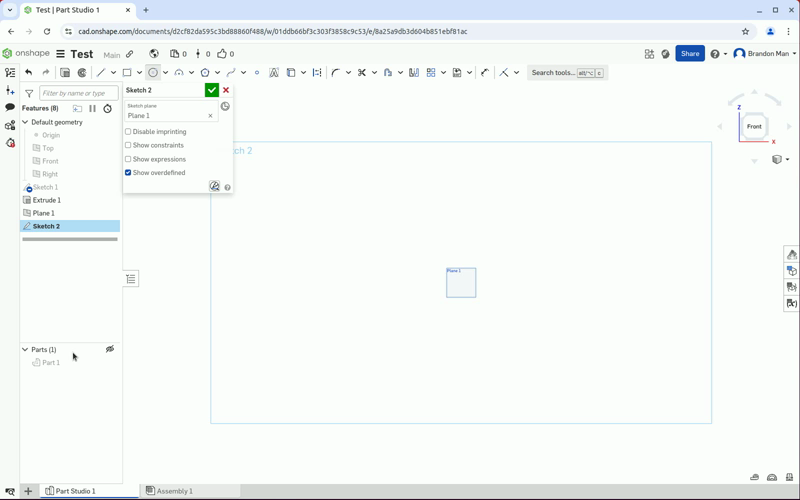
mouse_move(461, 257)
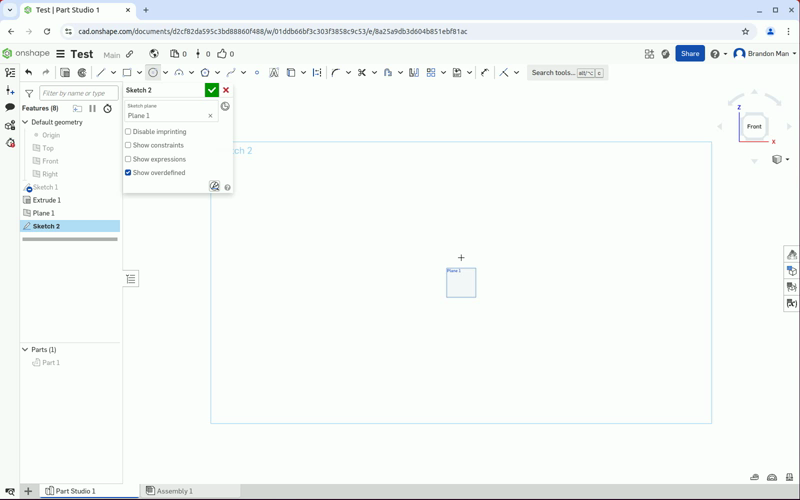
click(461, 257)
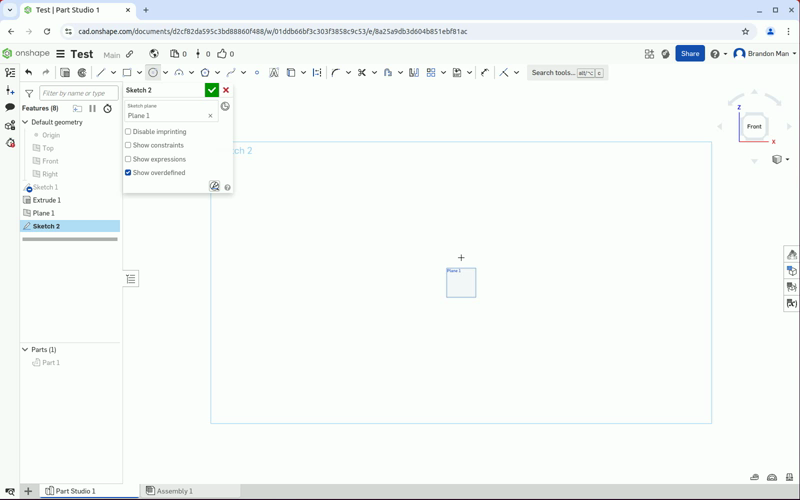
key_up(shift)
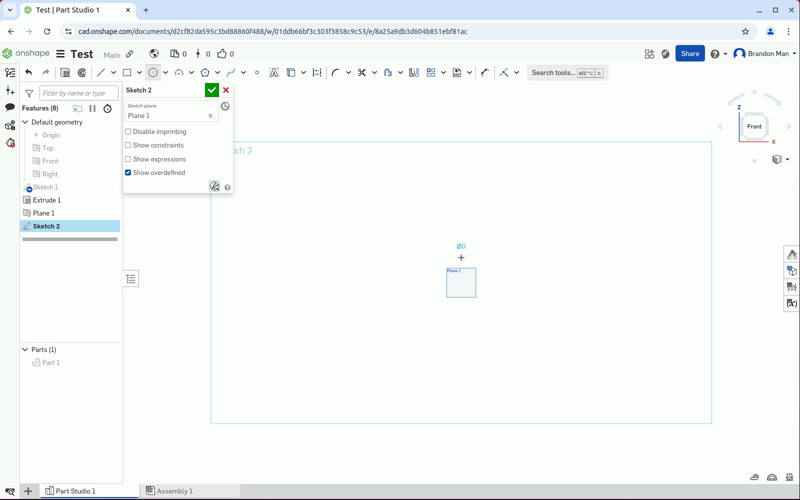
mouse_move(468, 257)
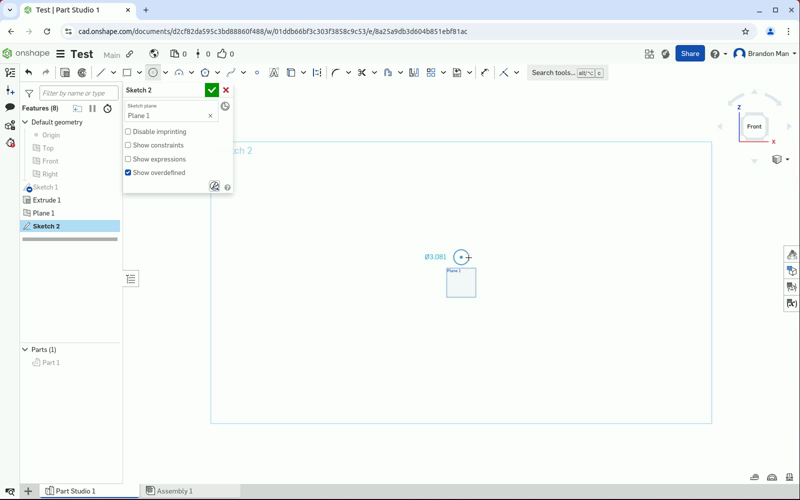
click(468, 257)
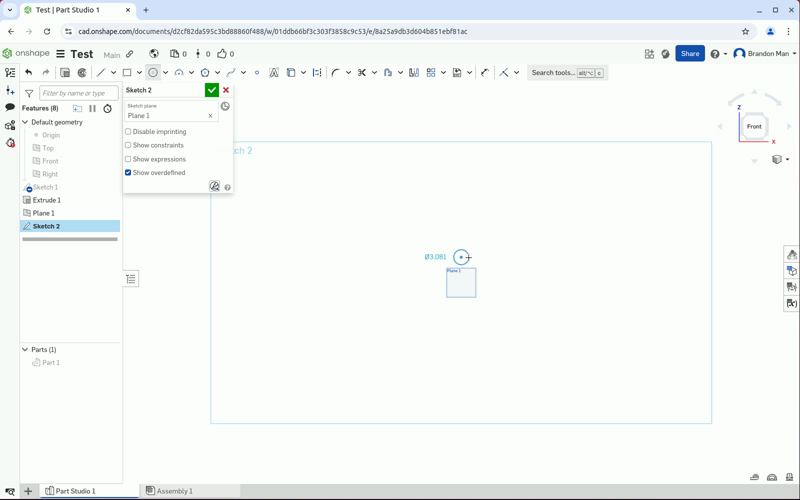
key(esc)
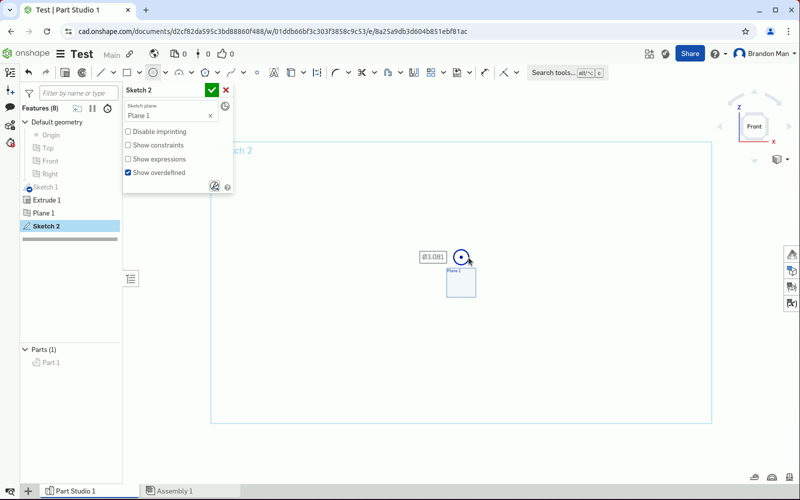
mouse_move(464, 251)
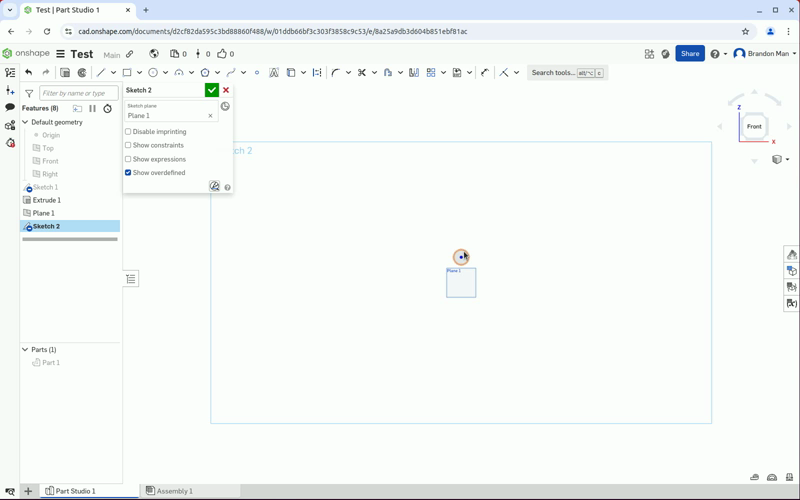
scroll(6)
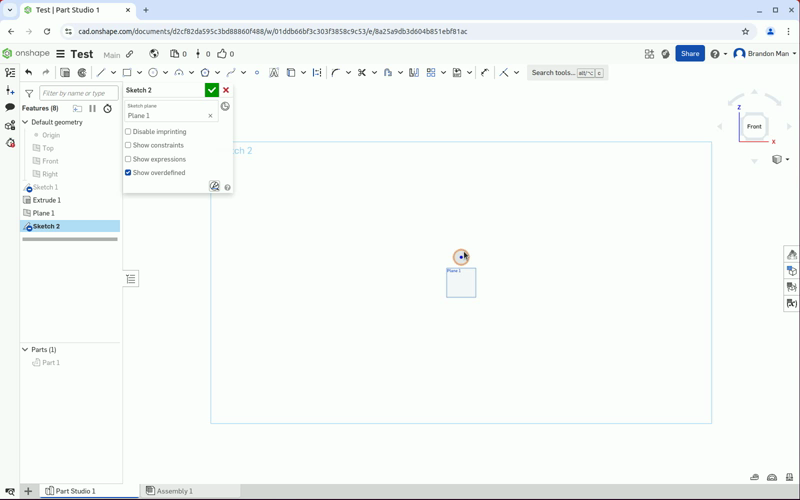
scroll(6)
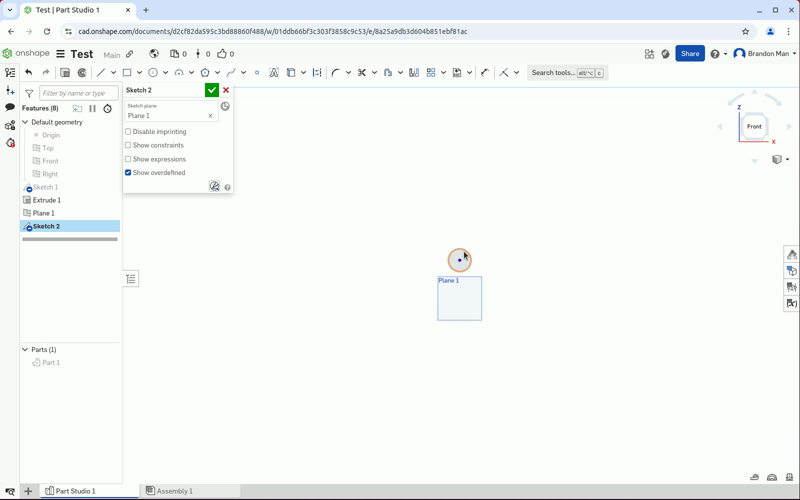
scroll(6)
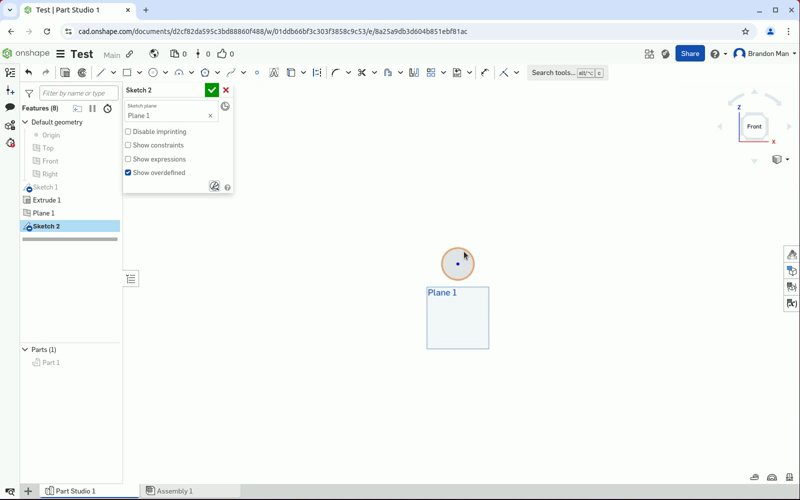
scroll(6)
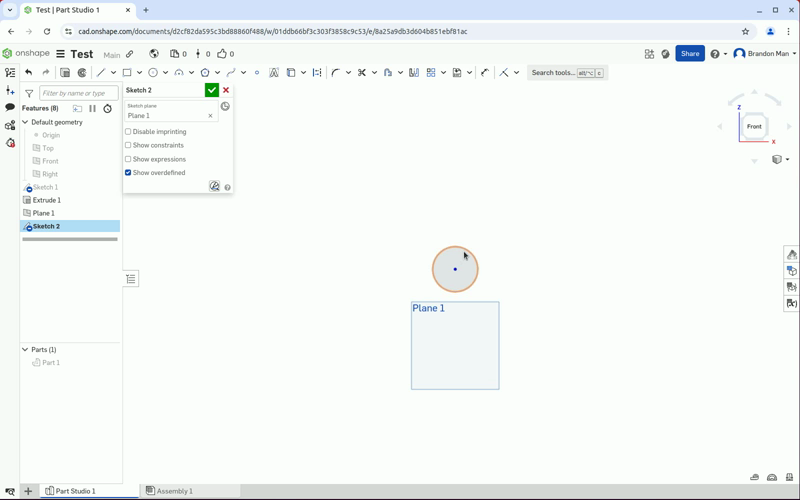
scroll(6)
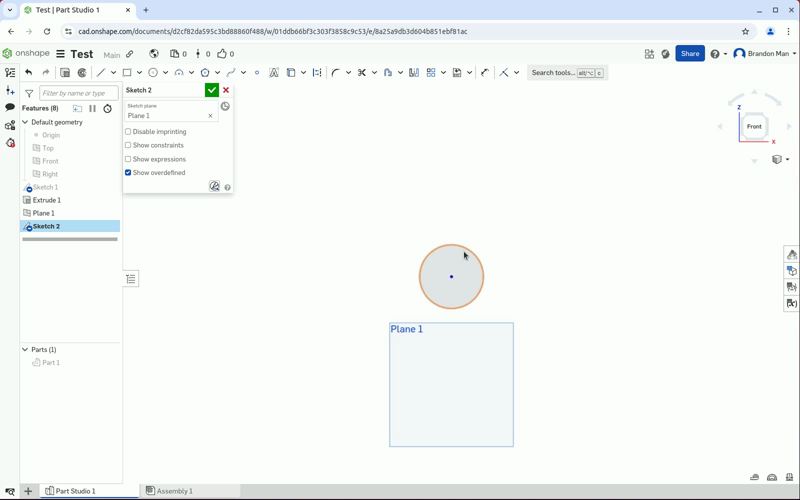
scroll(6)
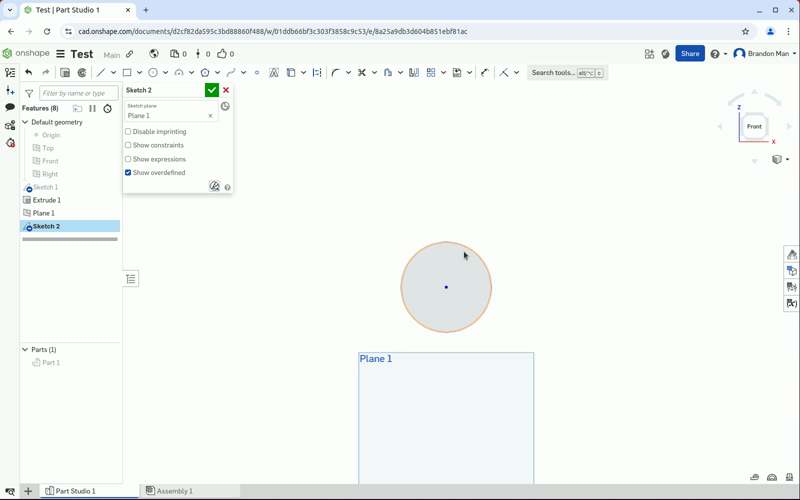
scroll(6)
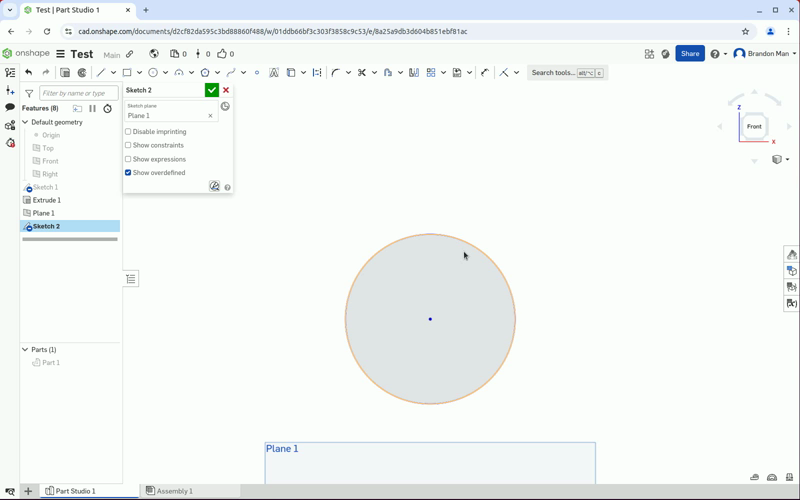
click(464, 251)
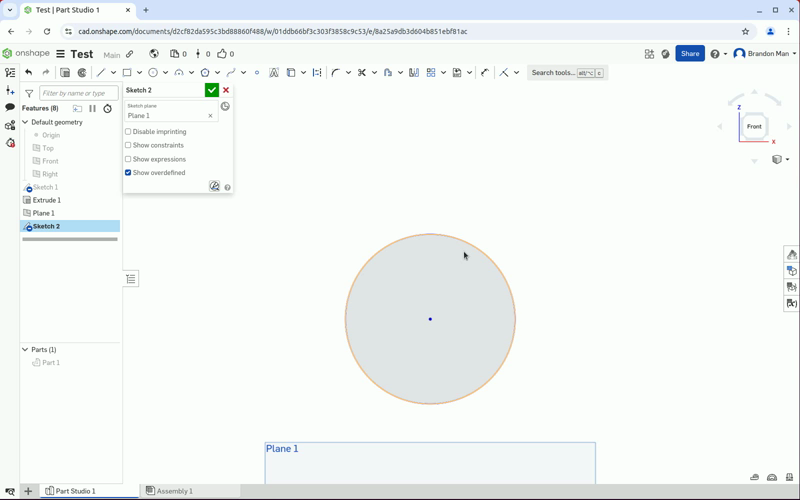
scroll(-6)
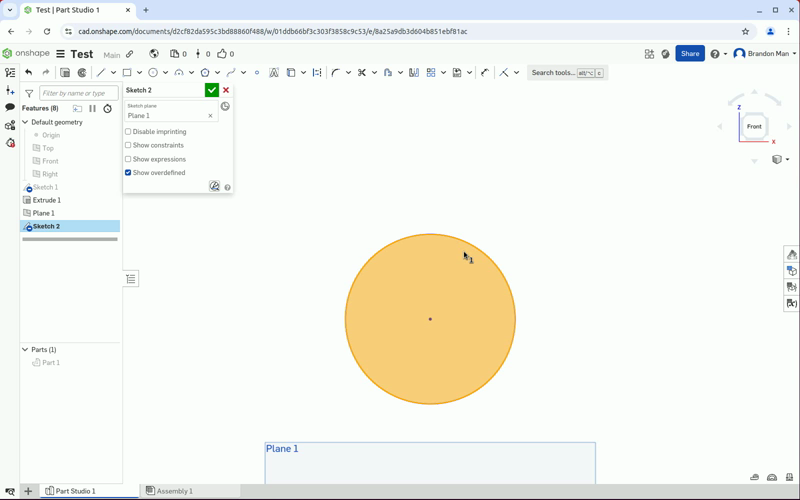
scroll(-6)
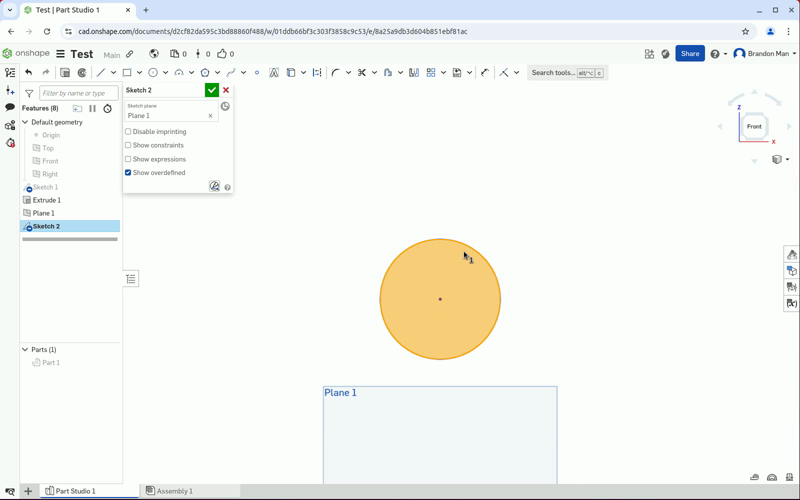
scroll(-6)
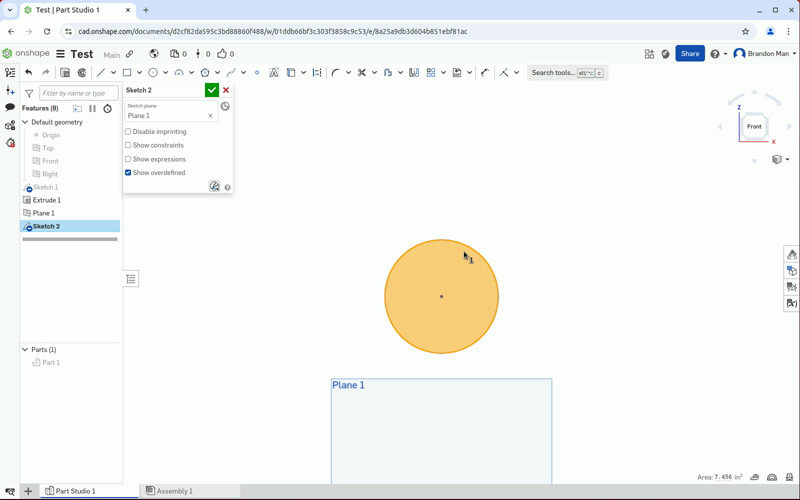
scroll(-6)
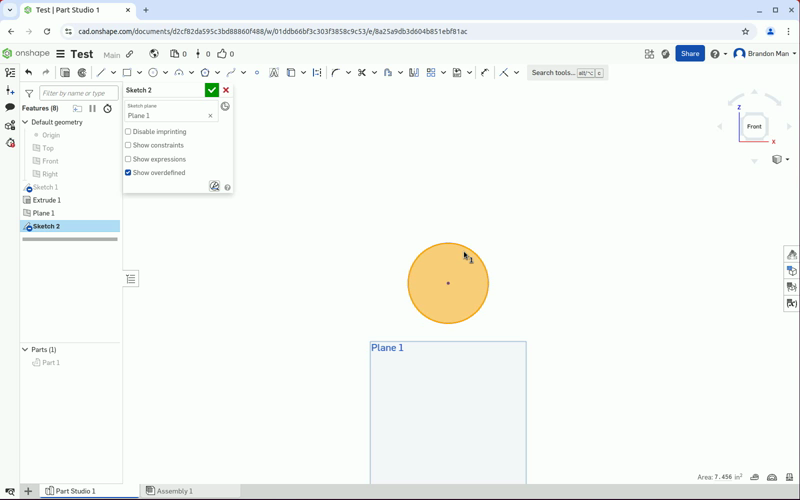
scroll(-6)
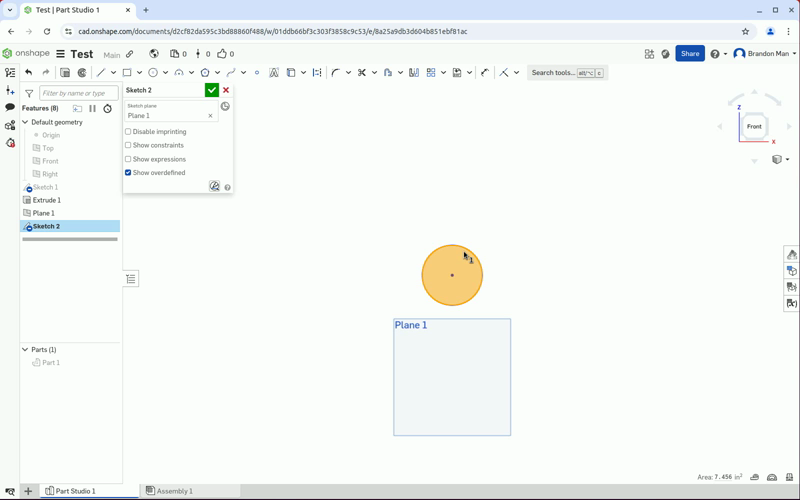
scroll(-6)
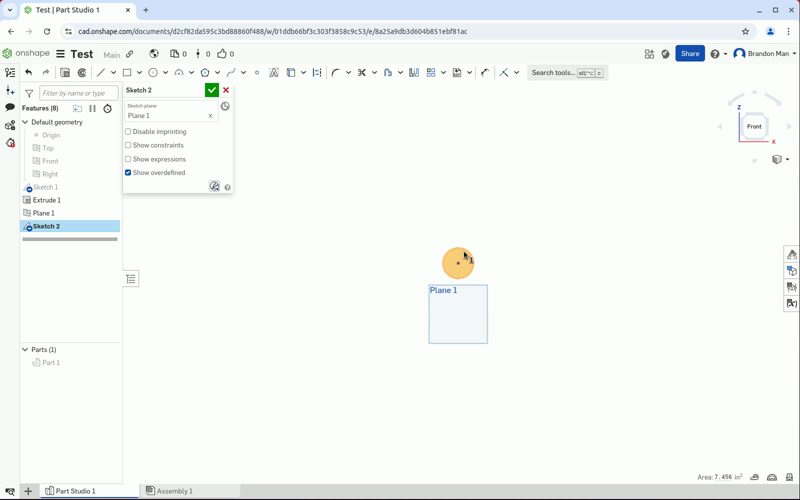
scroll(-6)
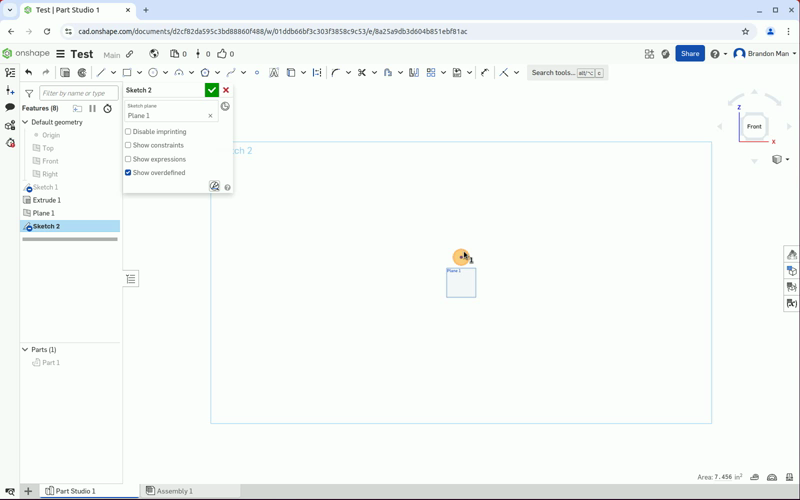
mouse_move(73, 352)
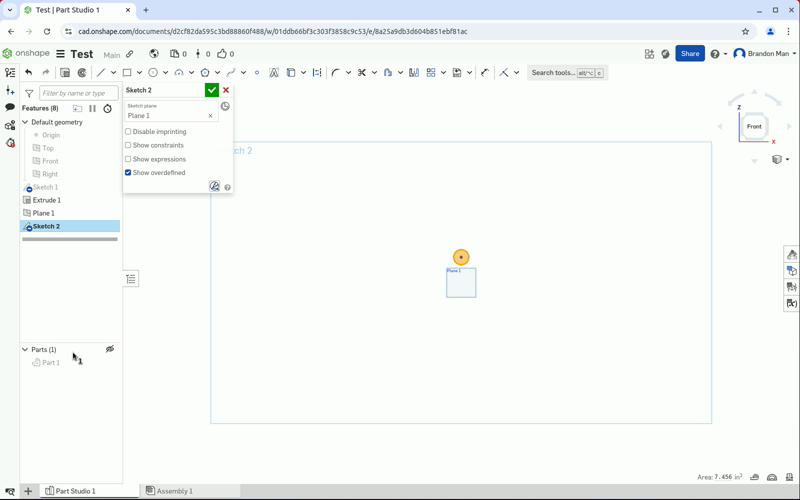
key(shift+y)
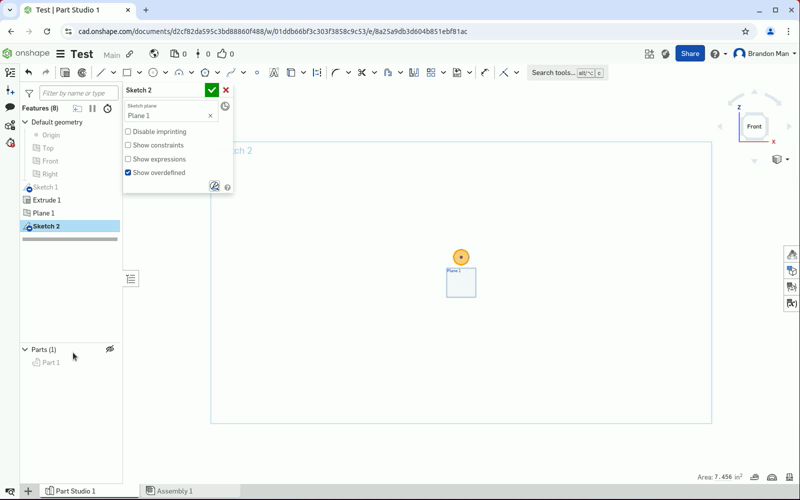
key(shift+e)
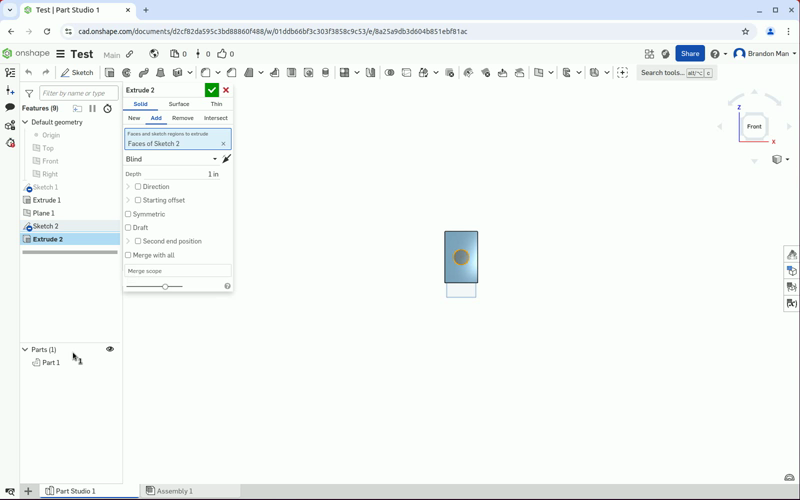
mouse_move(143, 106)
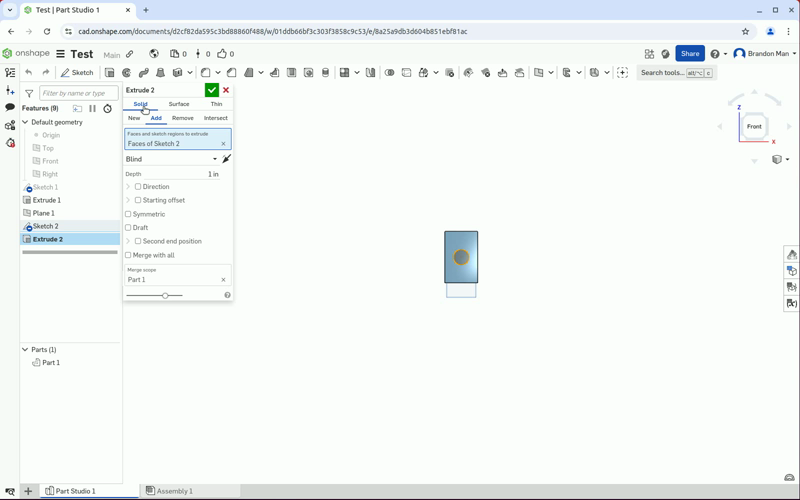
click(143, 106)
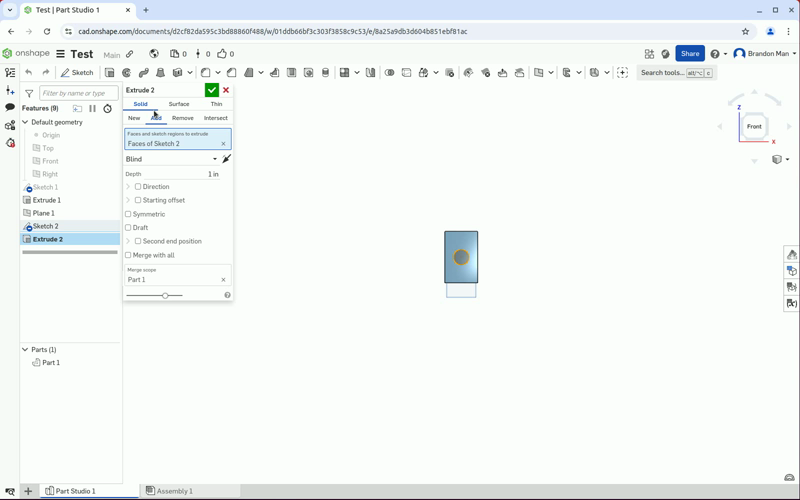
mouse_move(186, 120)
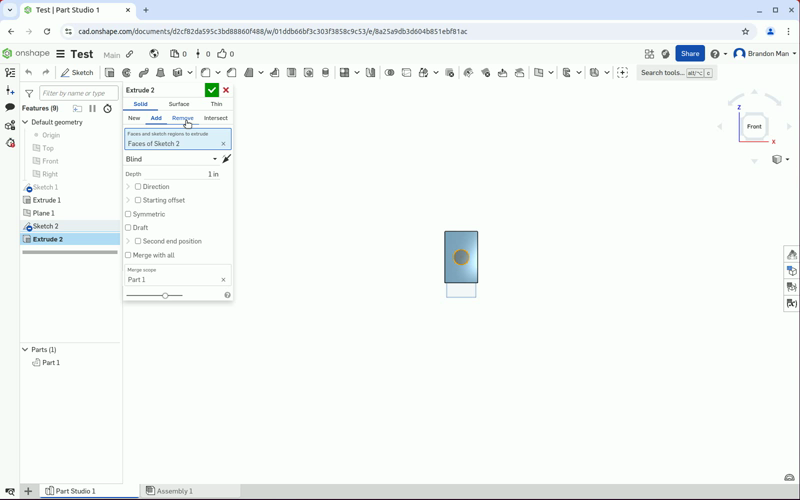
click(186, 120)
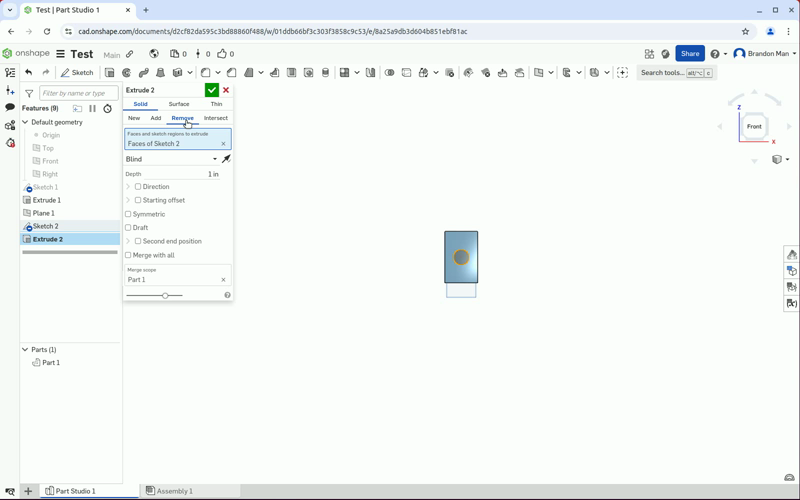
key(tab, 4)
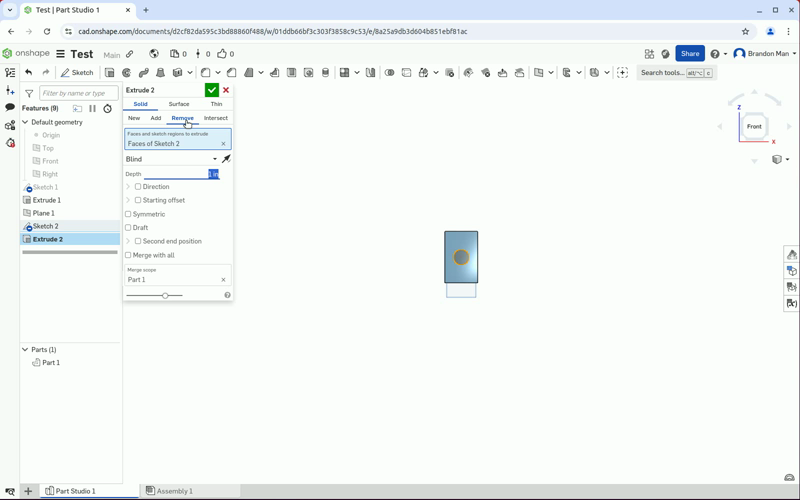
text(7.703)
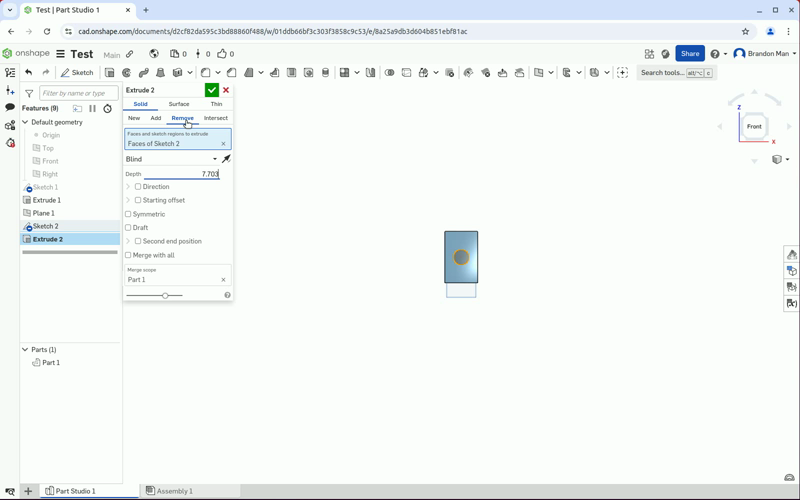
key(tab, 6)
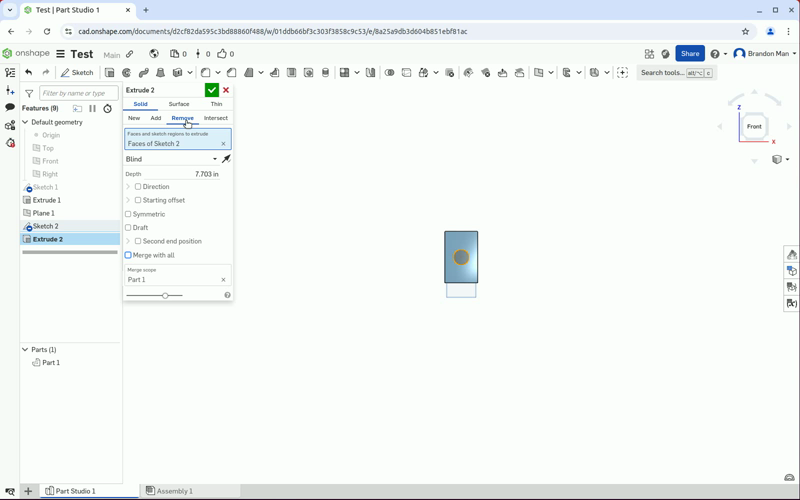
key(space)
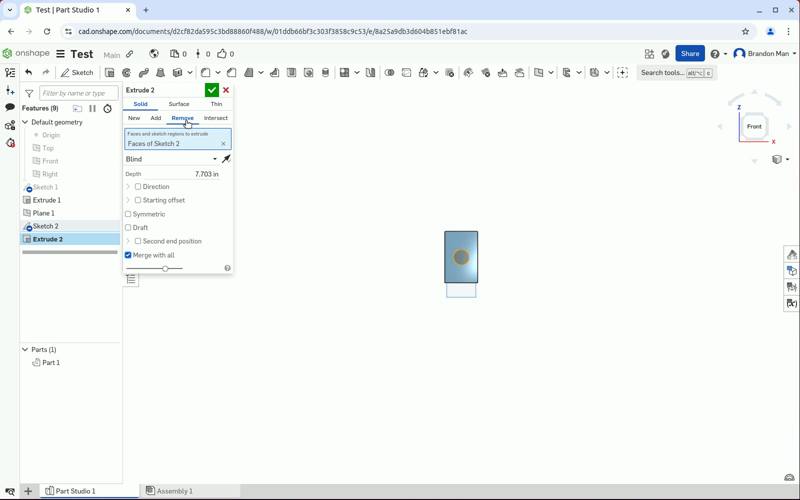
key(enter)
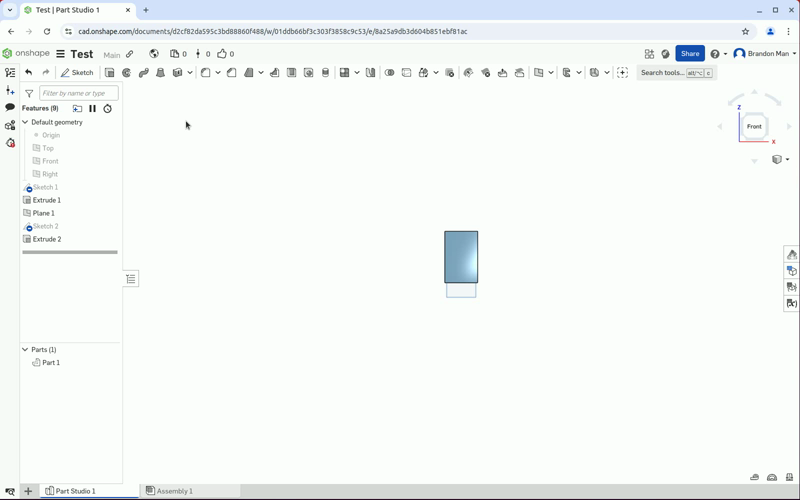
key(shift+h)
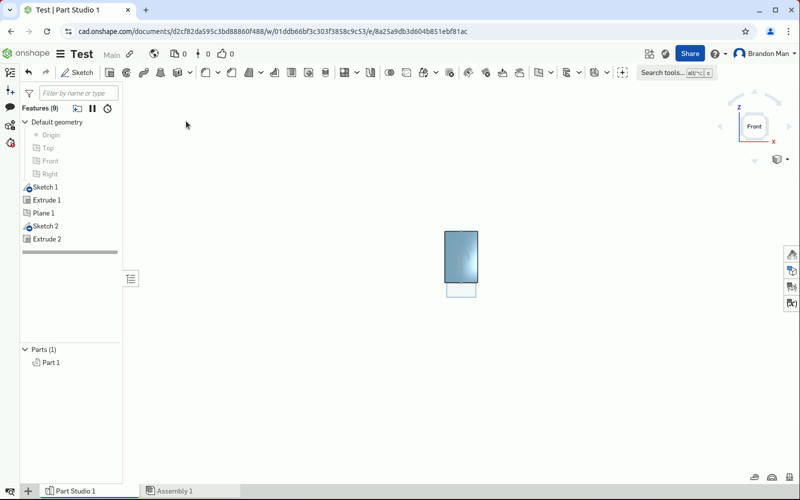
key(shift+h)
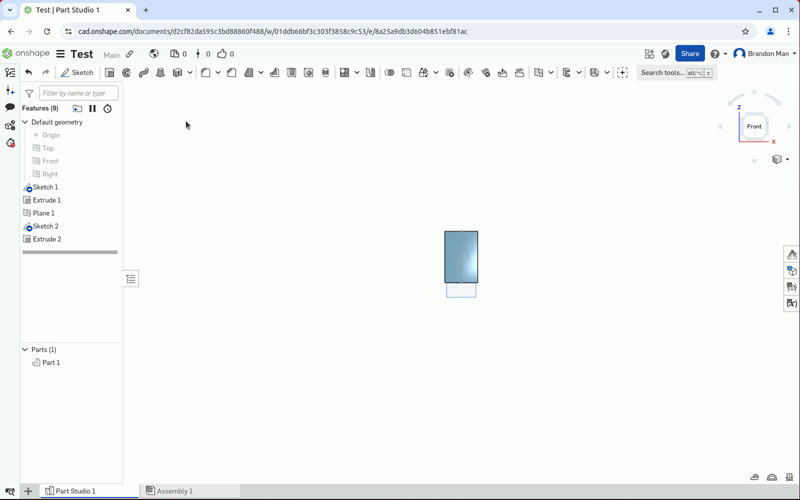
key(shift+7)
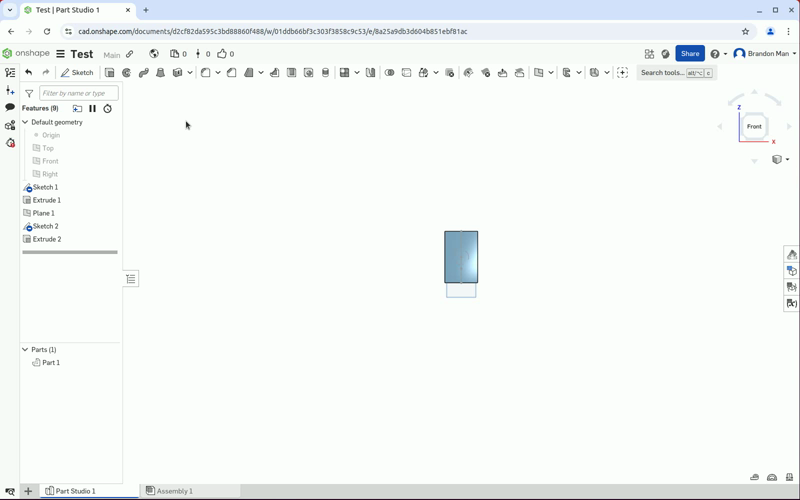
key(left, 2)
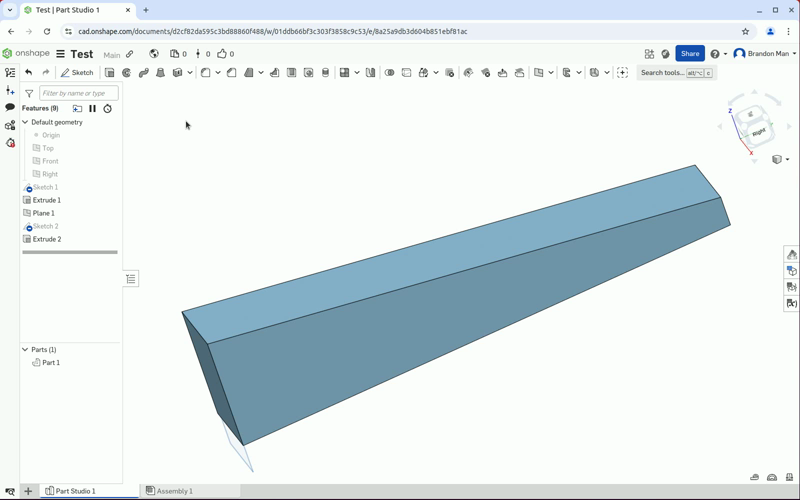
key(down, 2)
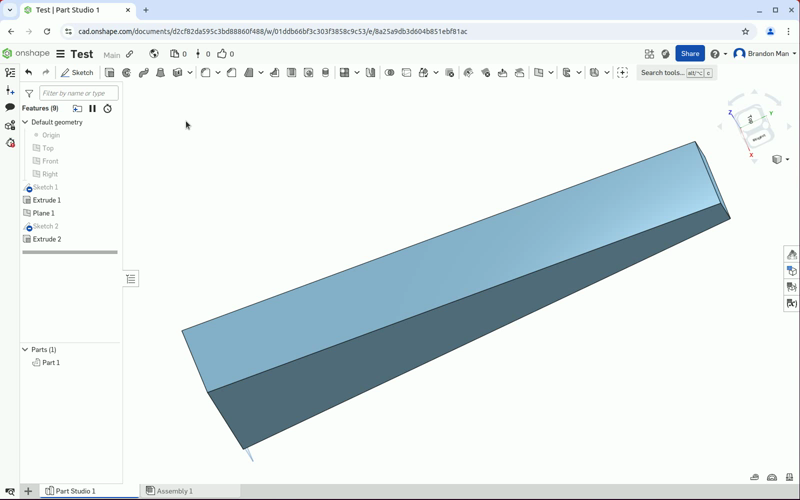
key(up, 2)
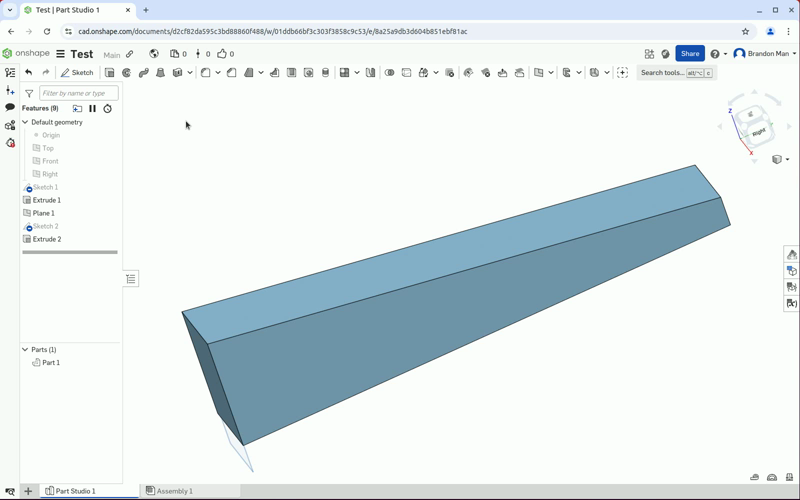
key(right, 2)
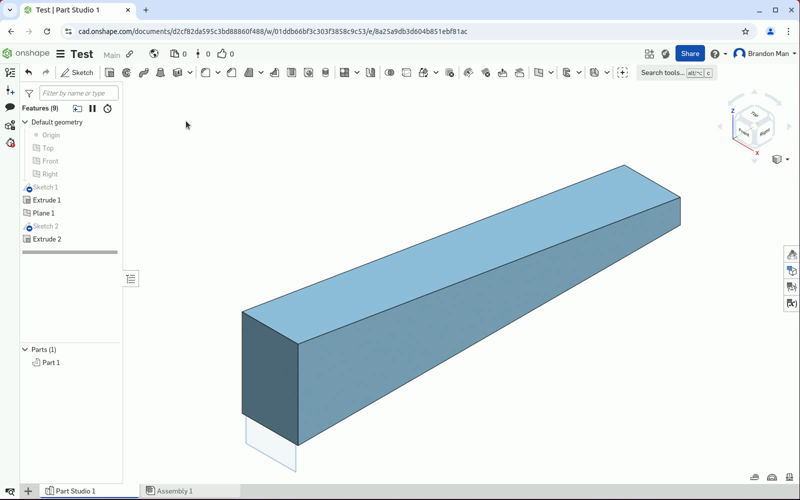
mouse_move(73, 189)
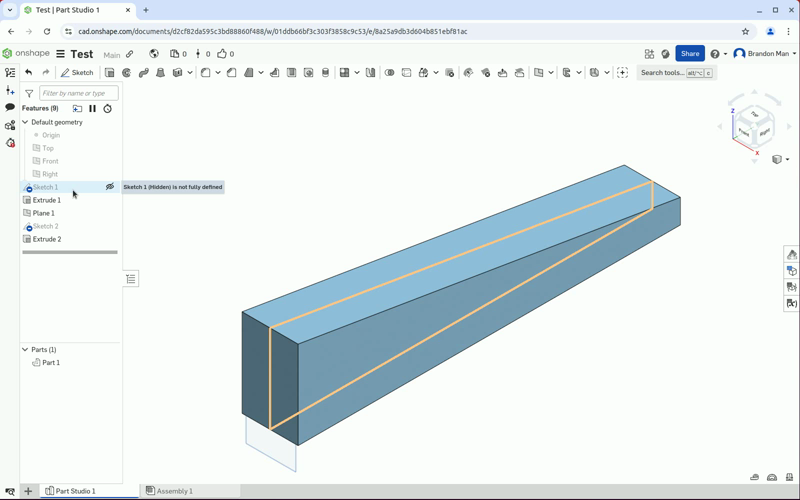
click(73, 189)